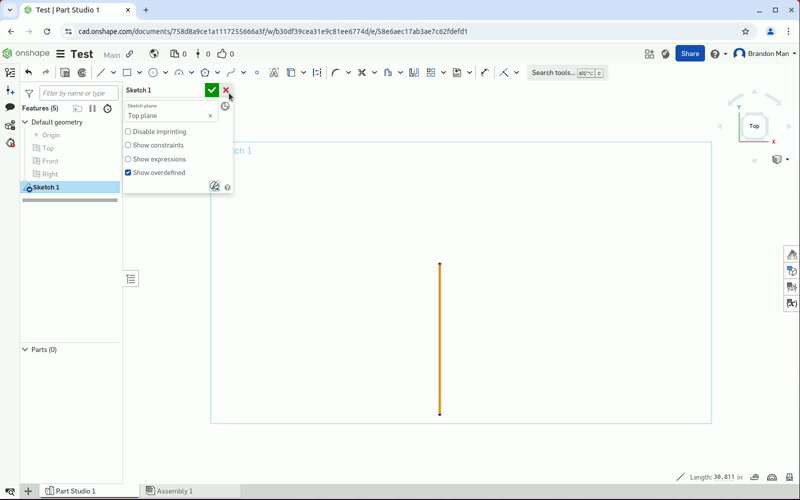
key(shift+h)
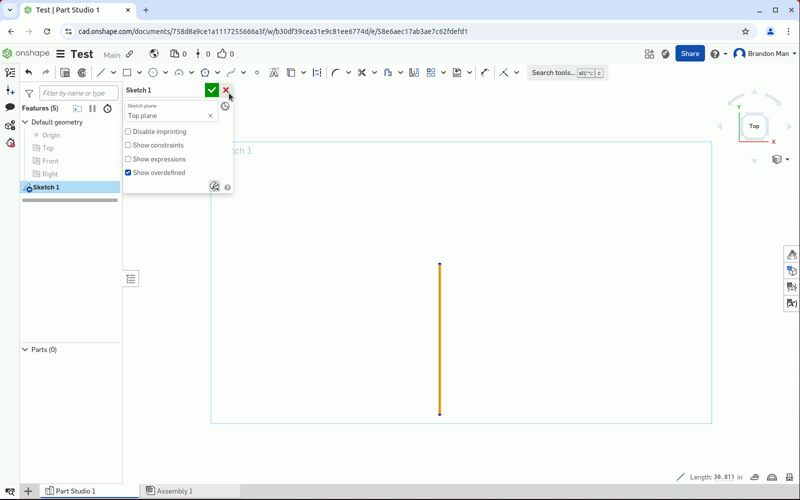
key(shift+s)
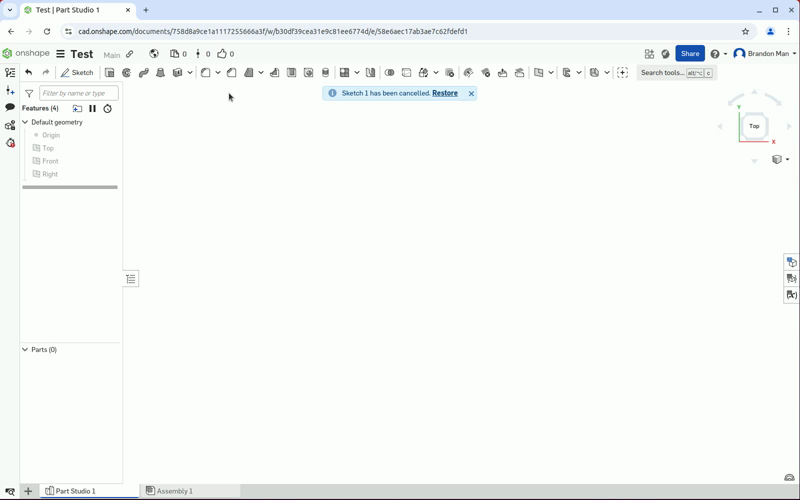
mouse_move(73, 150)
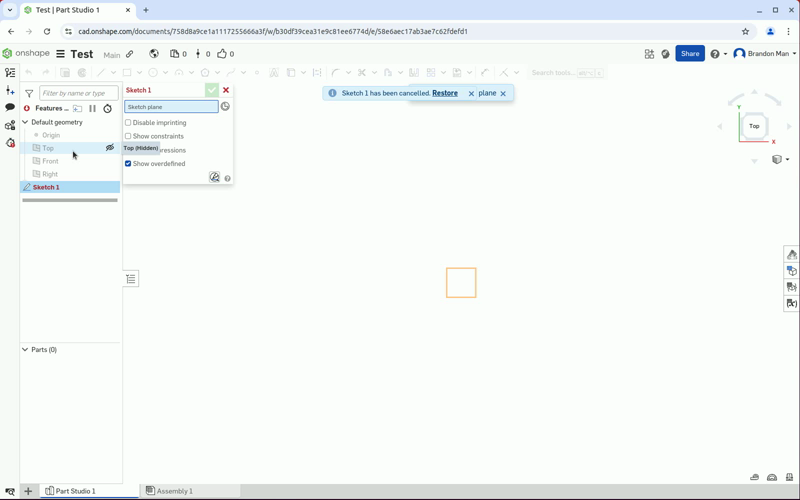
click(73, 150)
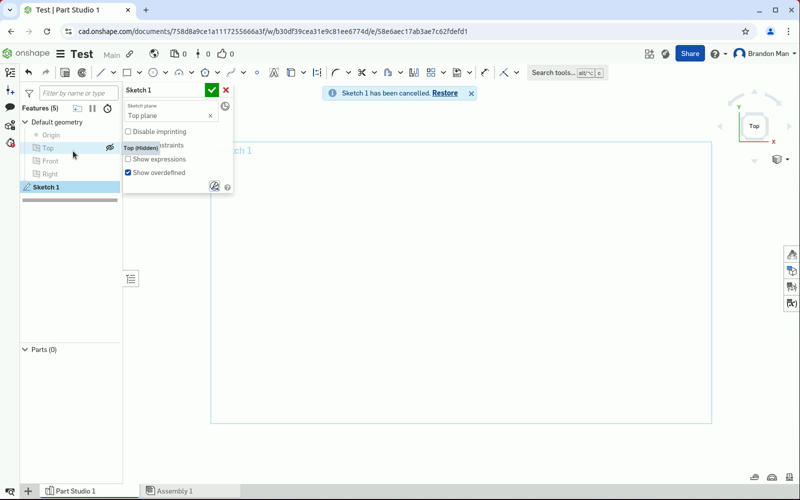
mouse_move(73, 352)
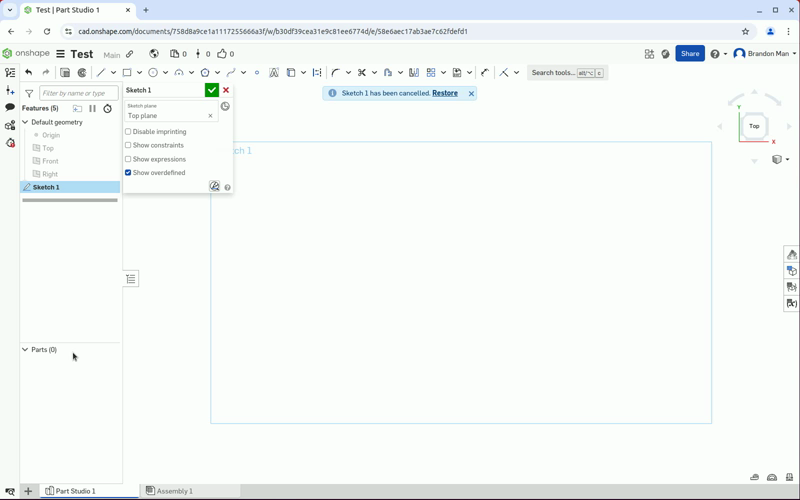
key(y)
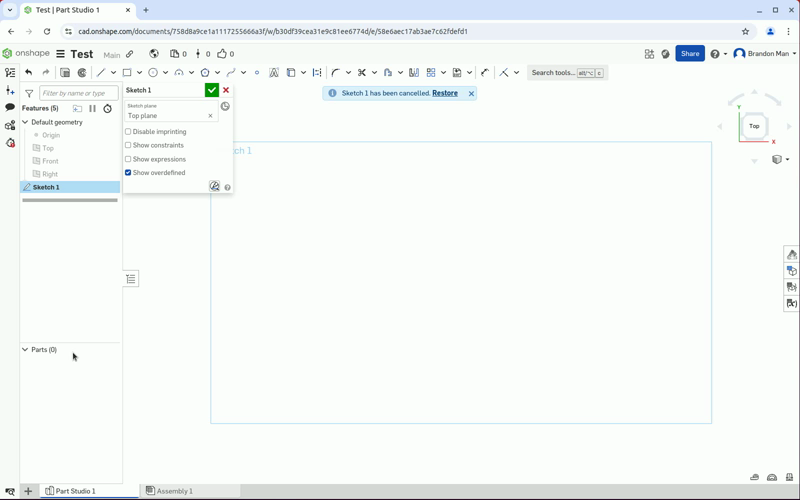
key(l)
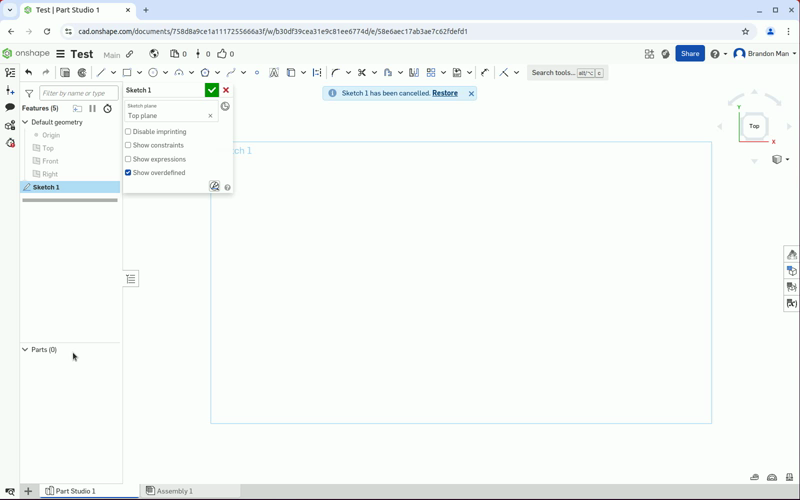
key_down(shift)
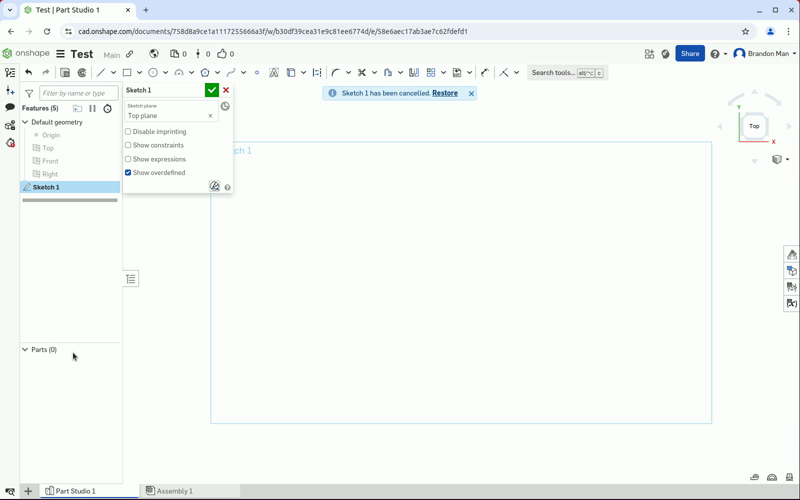
mouse_move(445, 294)
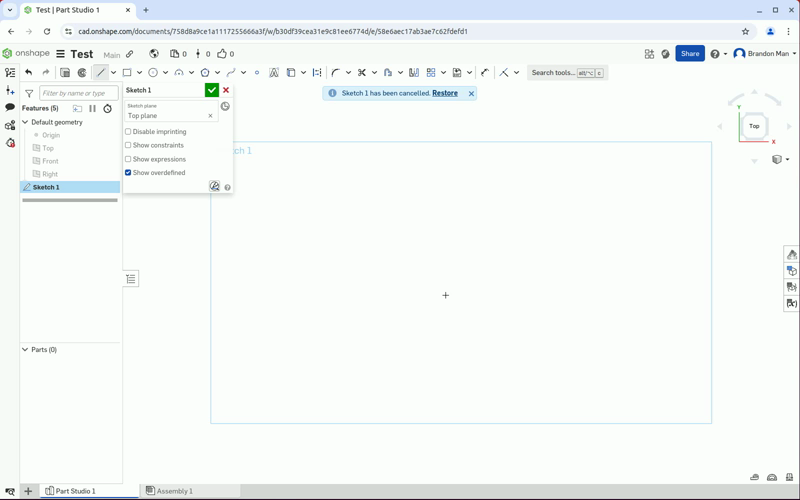
click(445, 294)
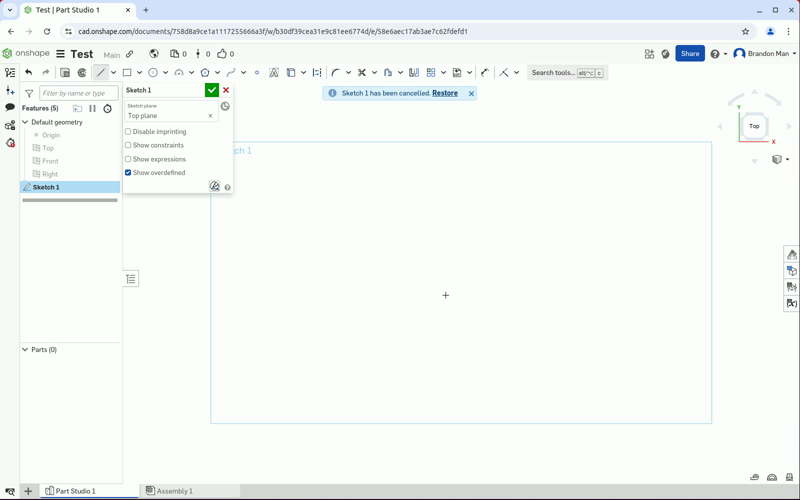
key_up(shift)
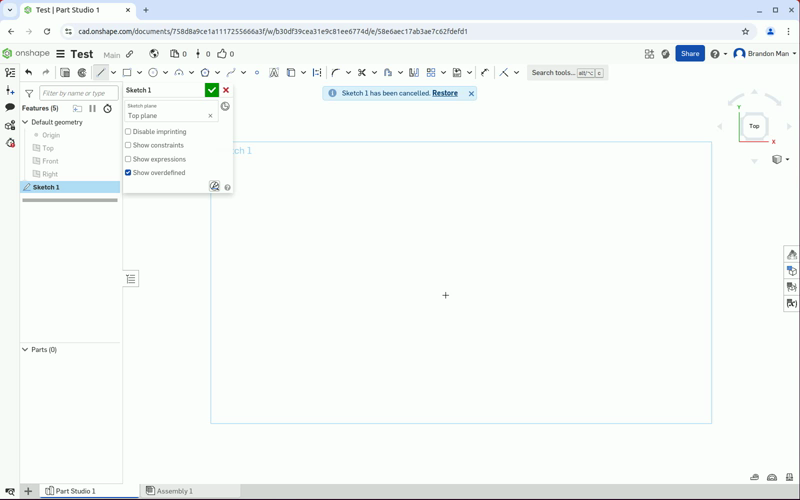
key_down(shift)
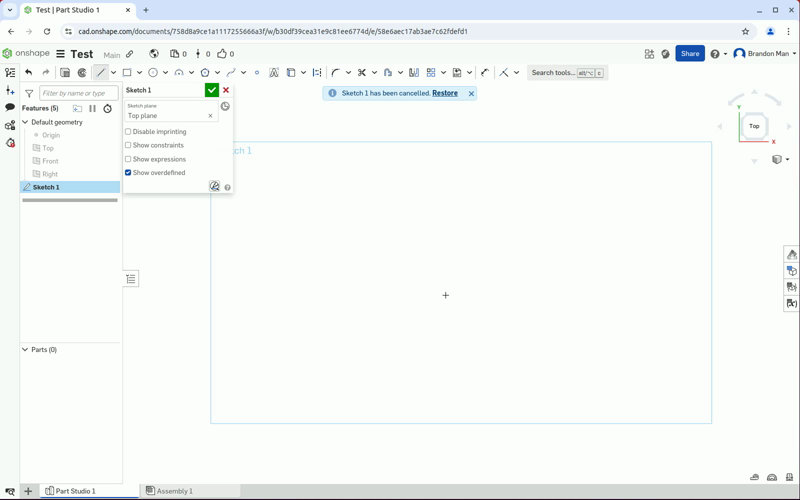
mouse_move(475, 294)
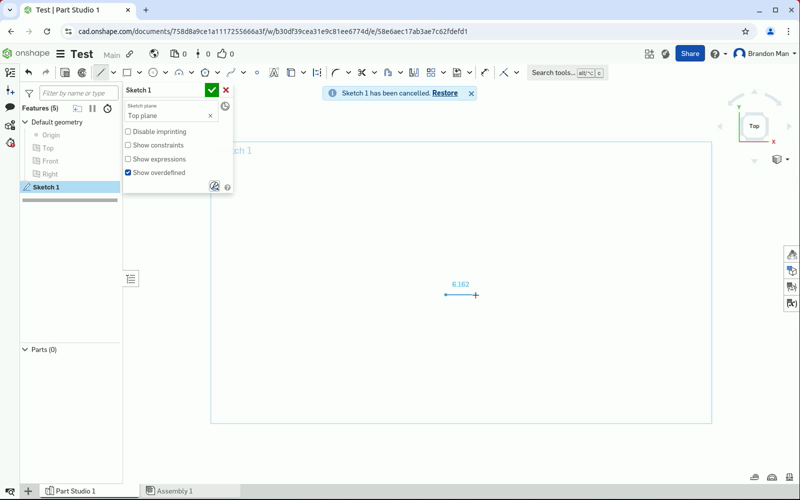
mouse_move(476, 294)
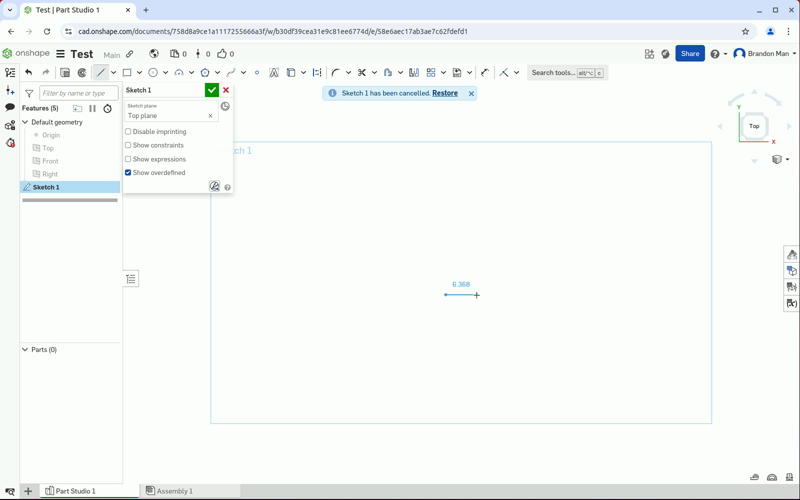
click(476, 294)
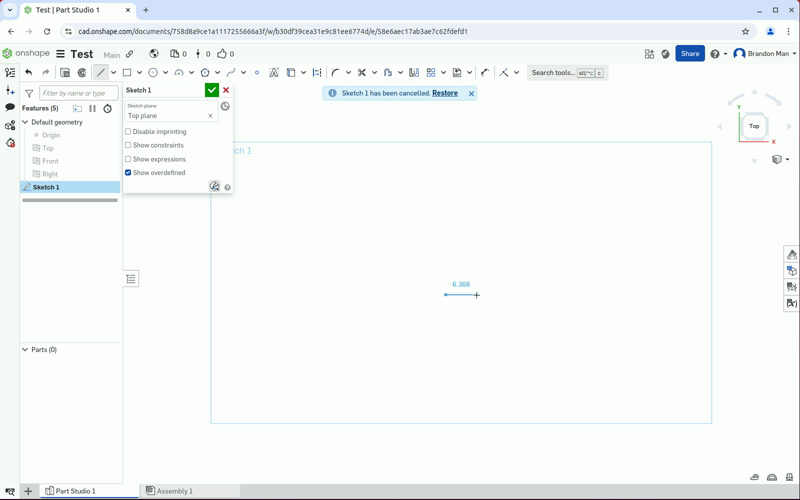
key_up(shift)
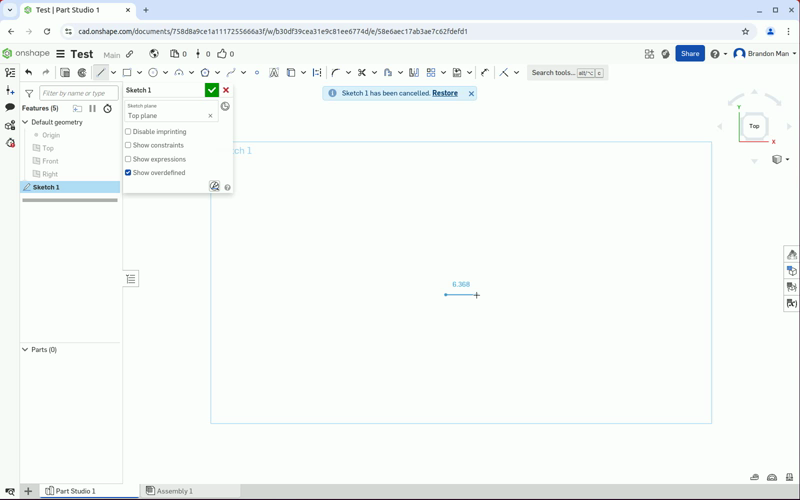
key_down(shift)
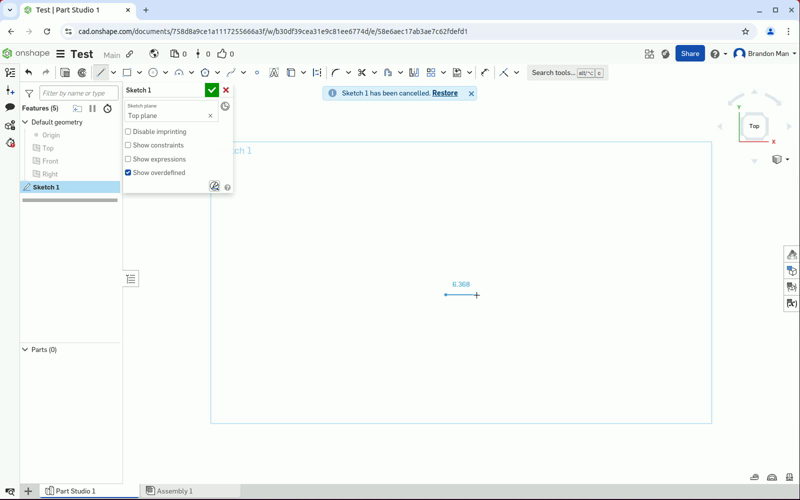
mouse_move(506, 294)
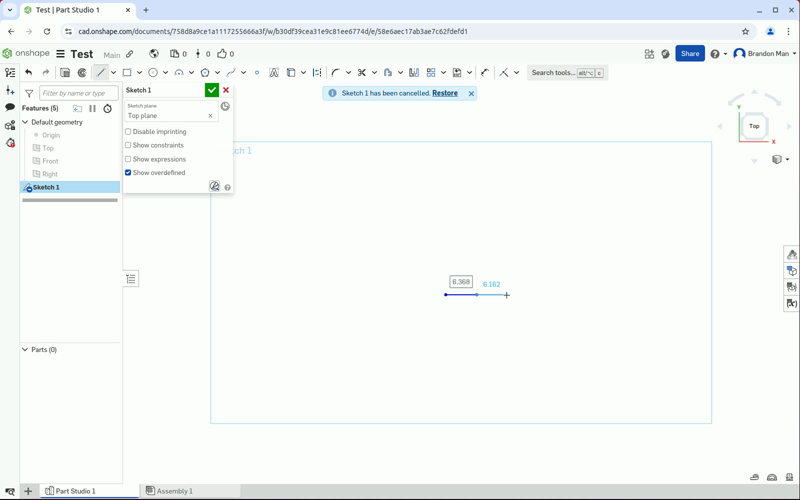
mouse_move(476, 271)
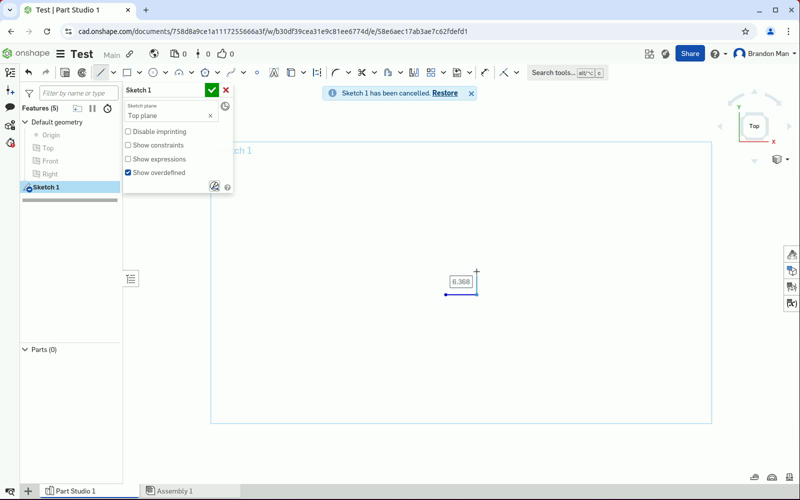
click(476, 271)
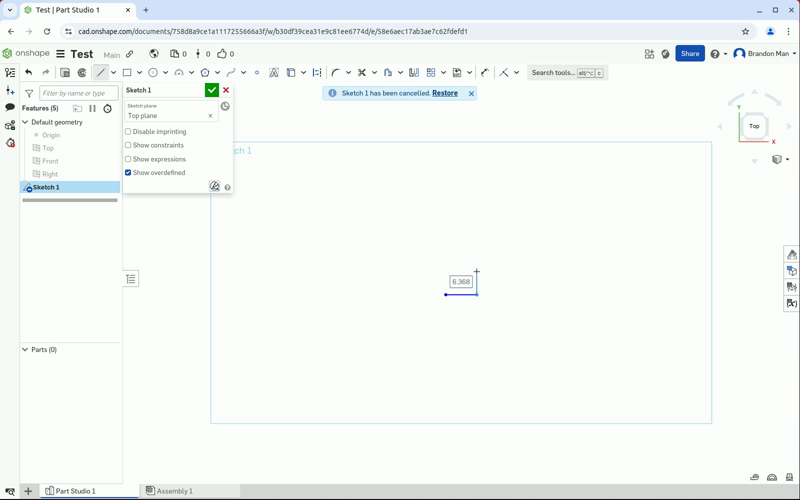
key_up(shift)
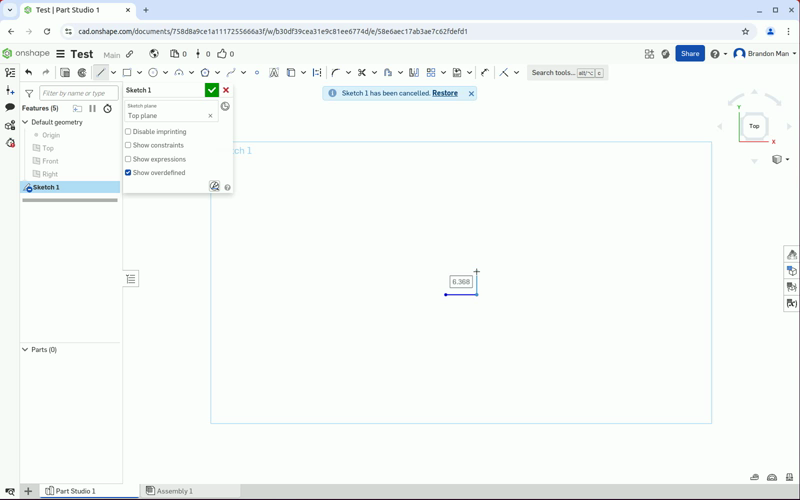
key_down(shift)
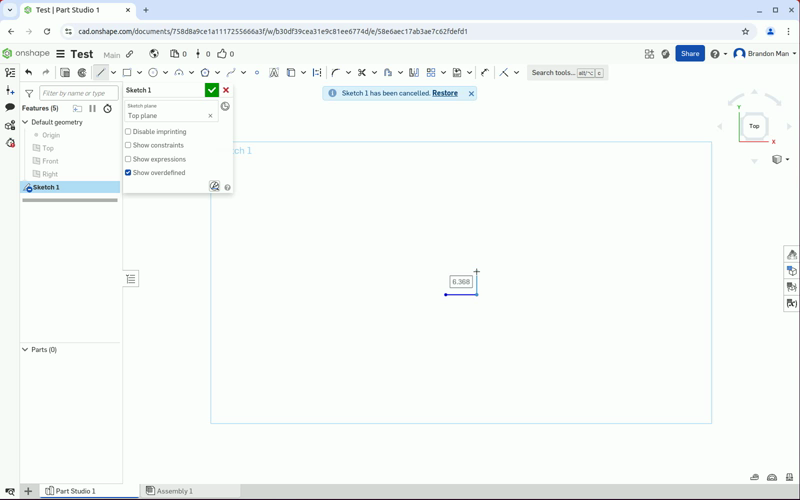
mouse_move(506, 271)
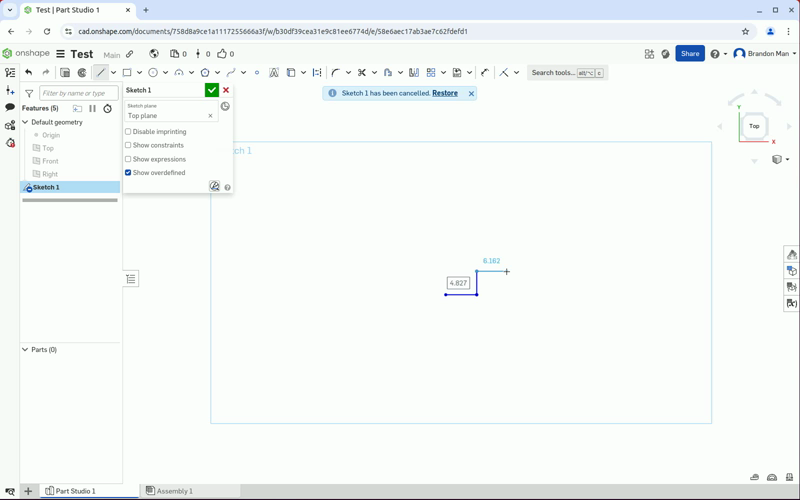
mouse_move(445, 271)
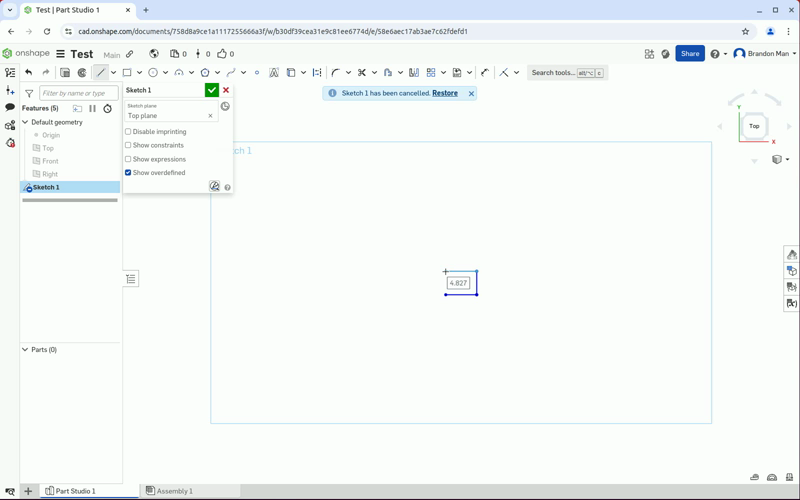
click(445, 271)
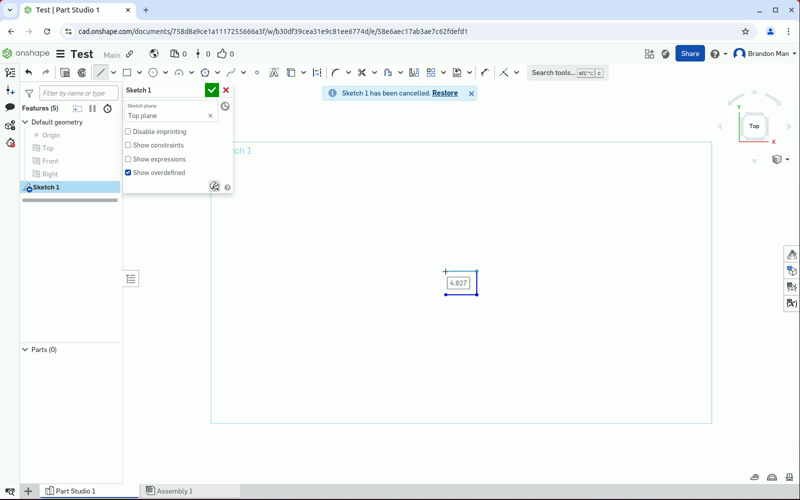
key_up(shift)
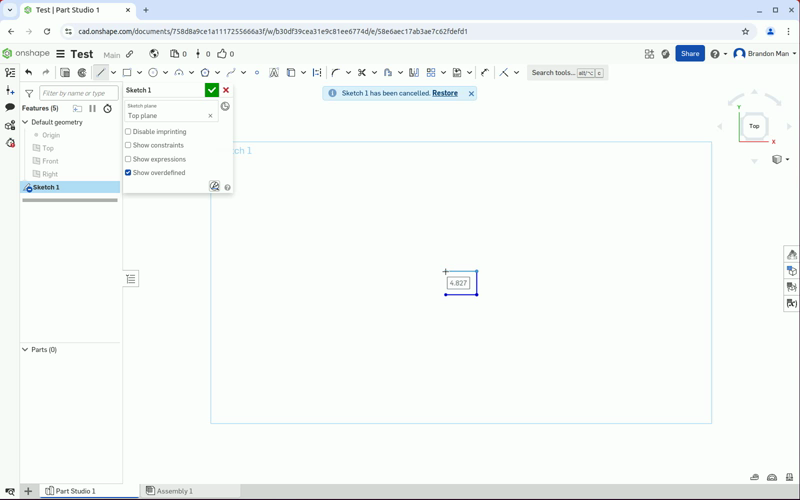
mouse_move(475, 271)
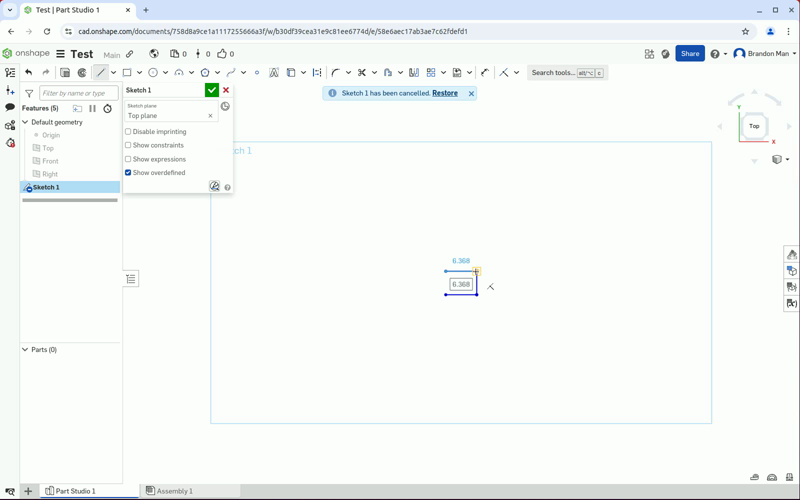
key_down(shift)
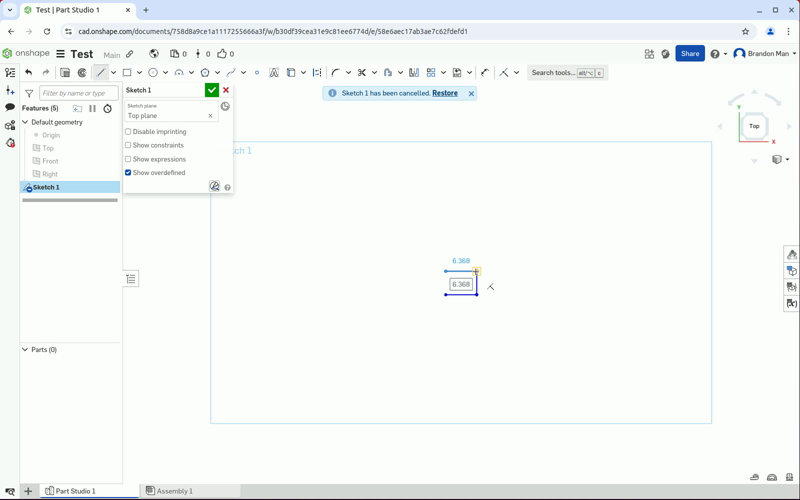
mouse_move(445, 294)
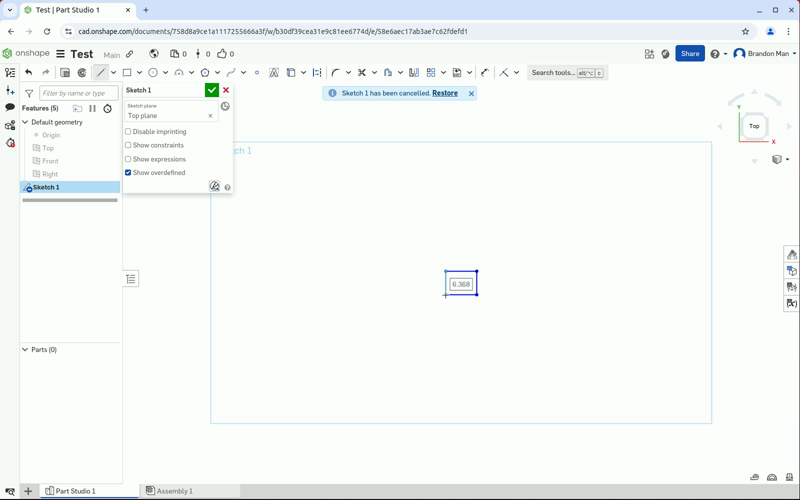
key_up(shift)
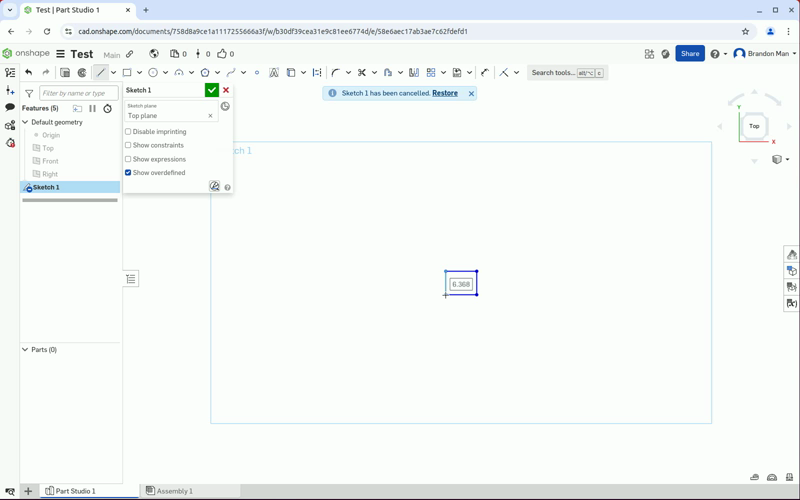
click(445, 294)
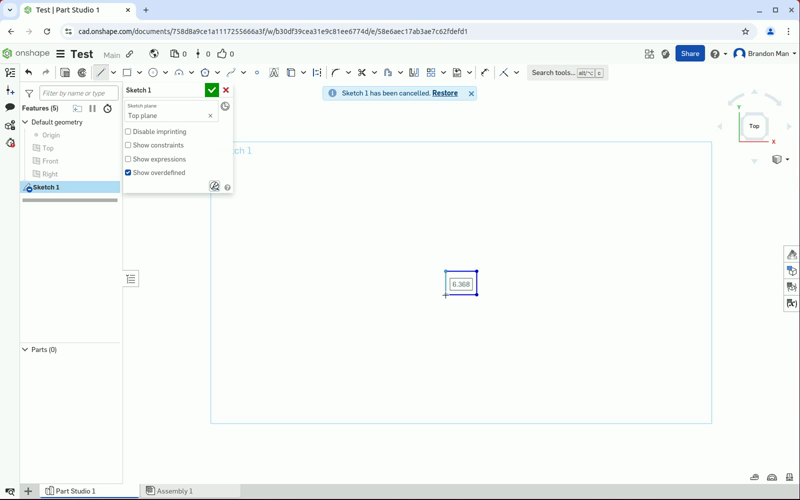
key(esc)
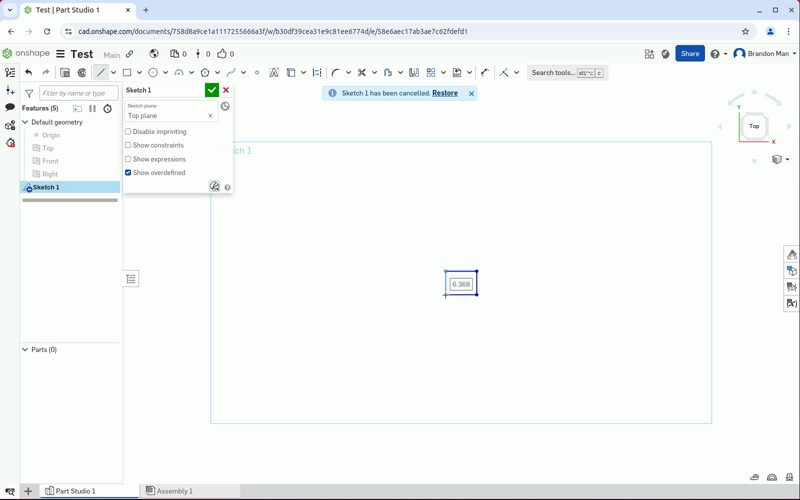
key(l)
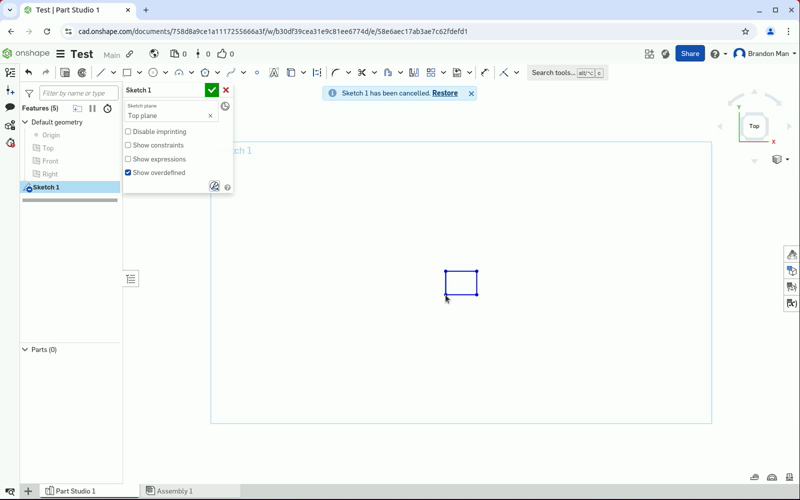
key_down(shift)
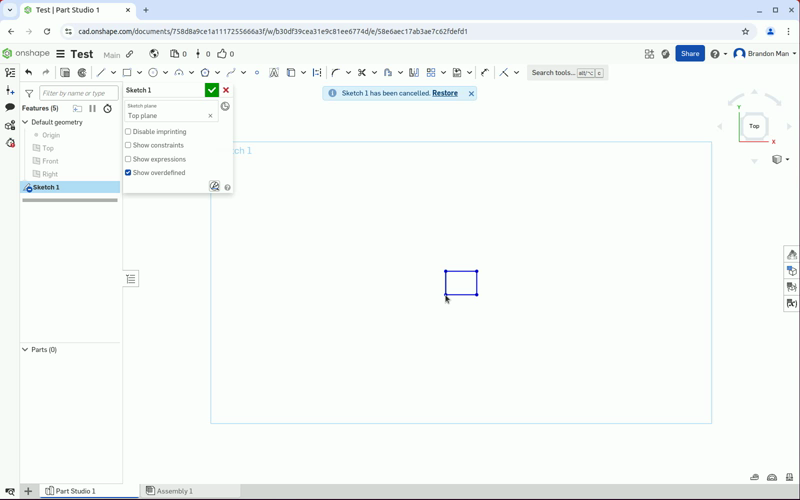
mouse_move(453, 286)
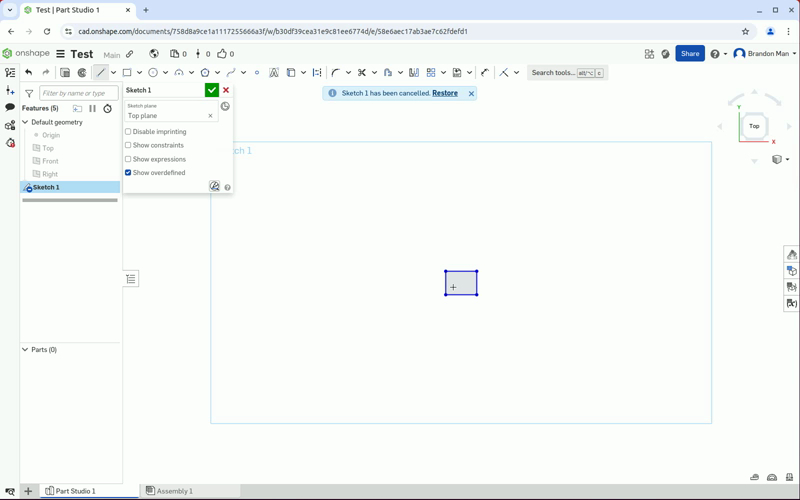
click(453, 286)
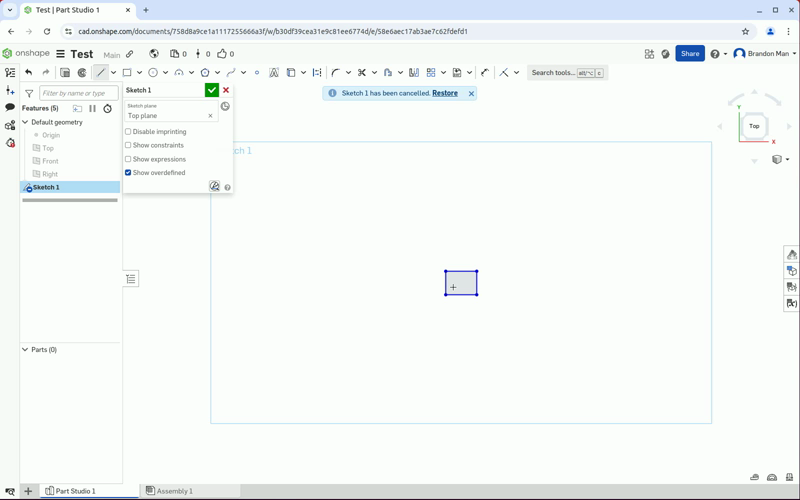
key_up(shift)
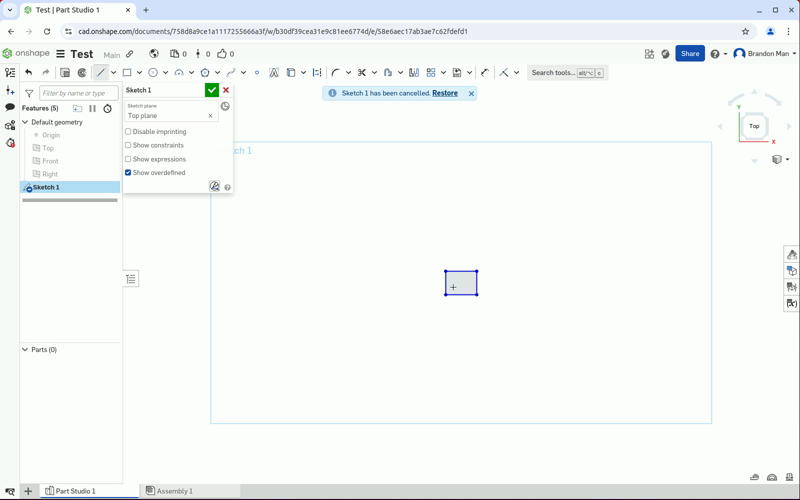
key_down(shift)
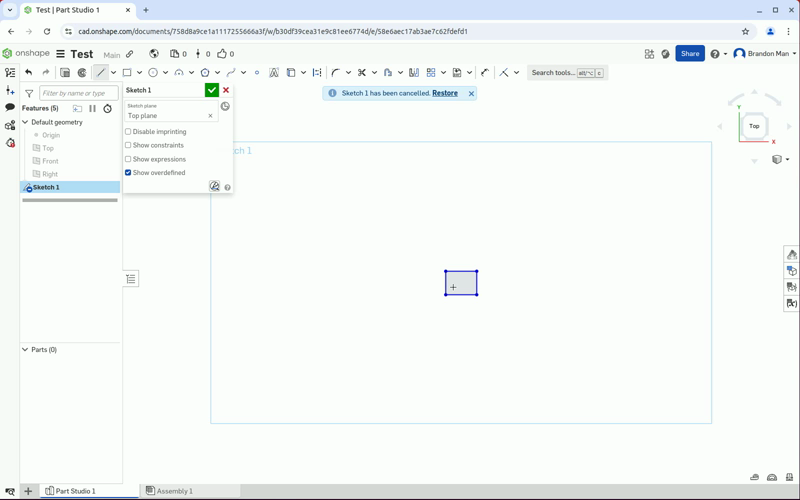
mouse_move(483, 286)
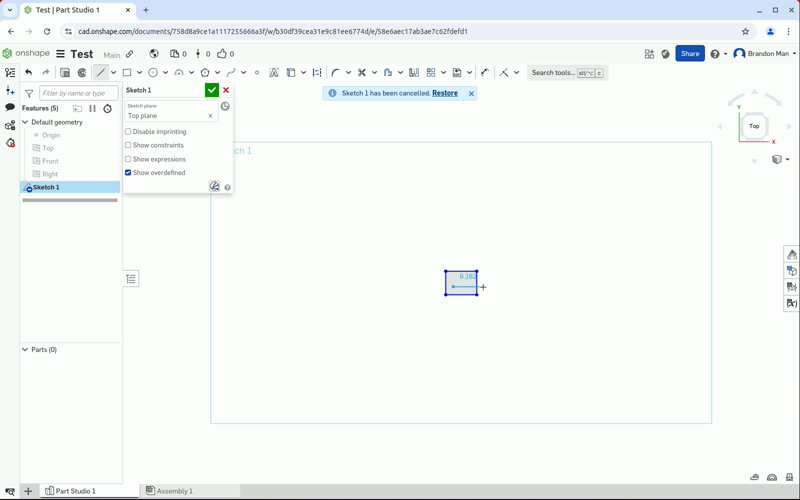
mouse_move(468, 286)
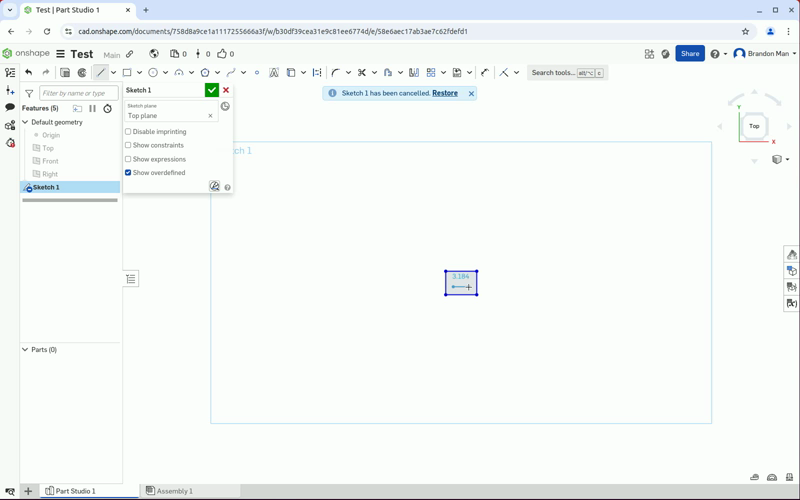
click(468, 286)
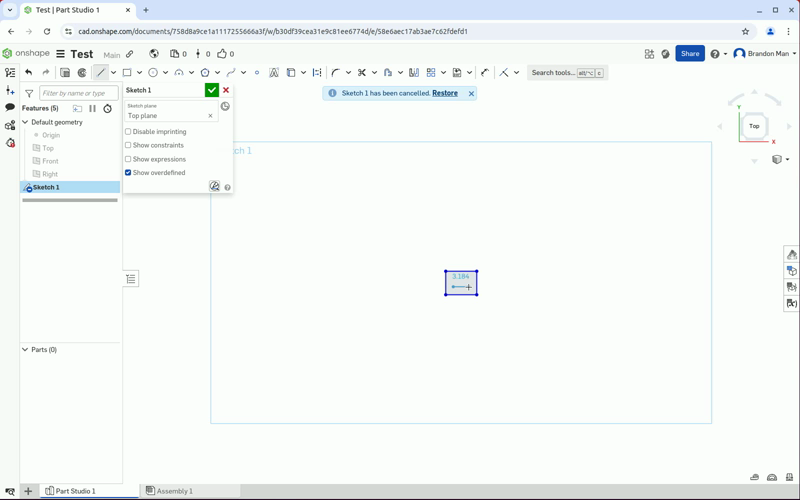
key_up(shift)
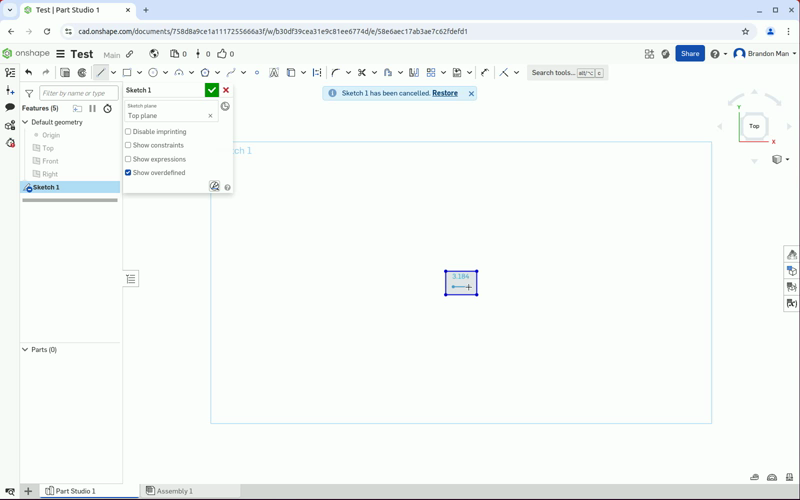
key_down(shift)
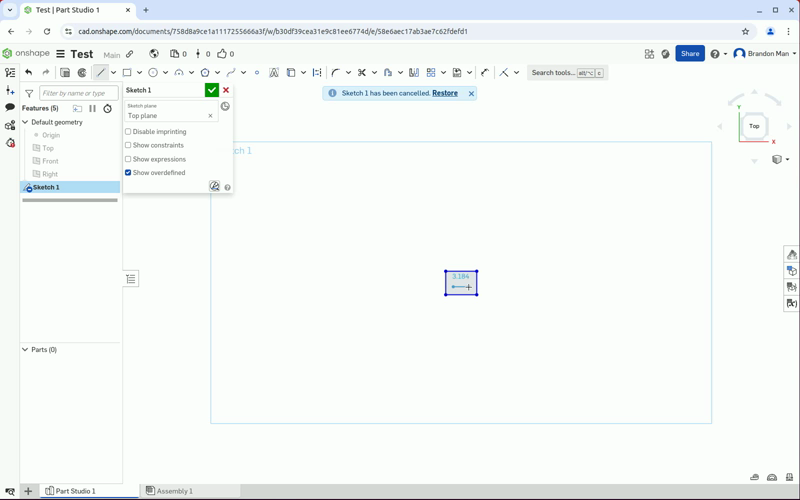
mouse_move(498, 286)
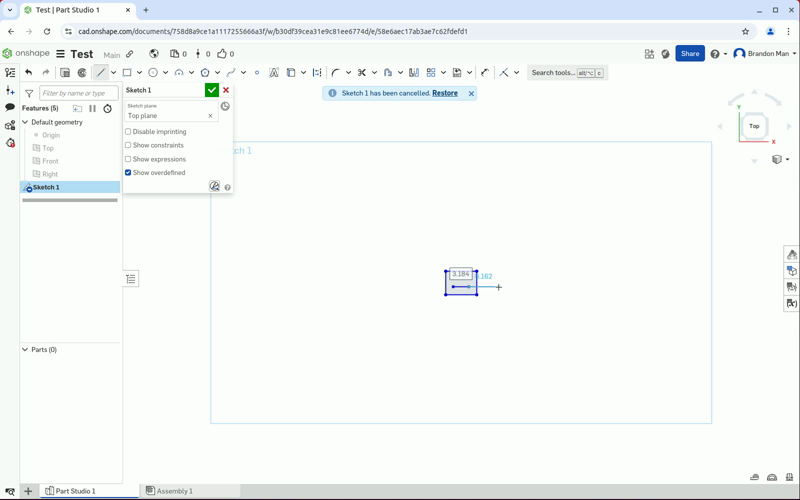
mouse_move(468, 278)
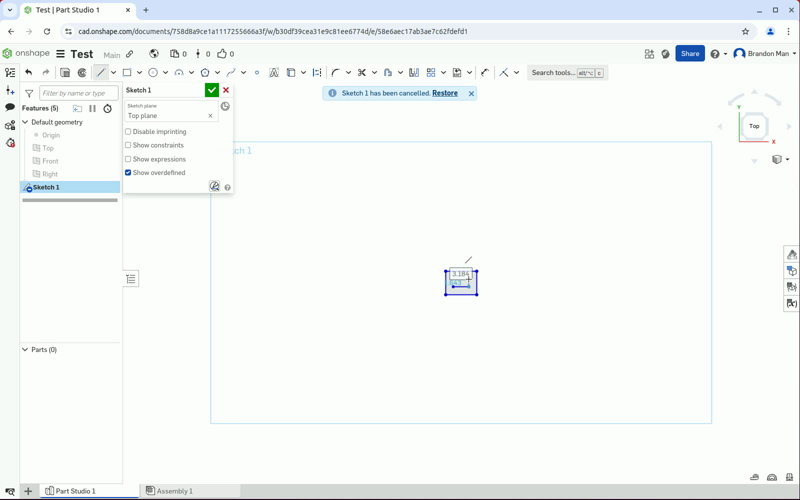
click(468, 278)
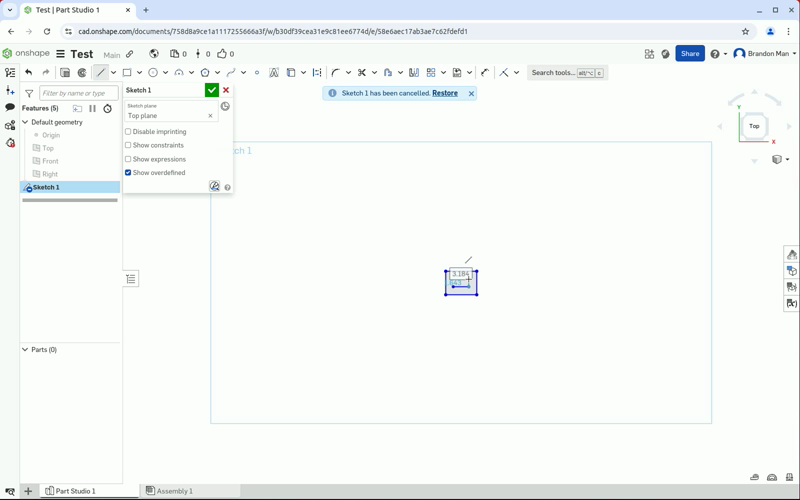
key_up(shift)
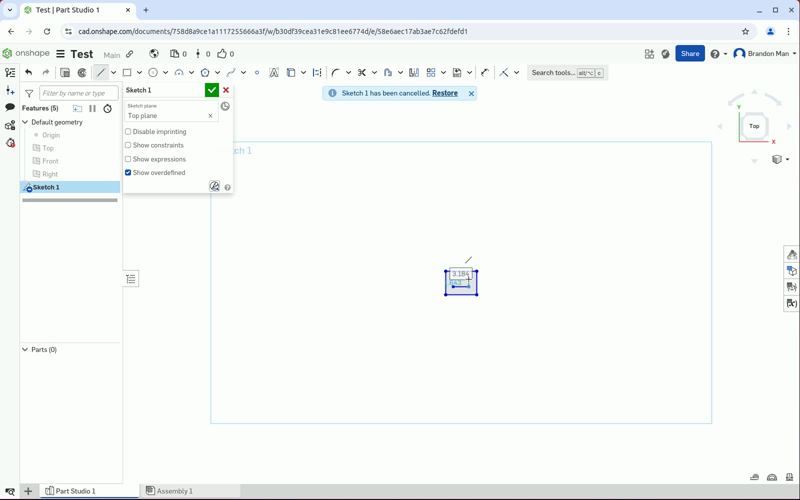
key_down(shift)
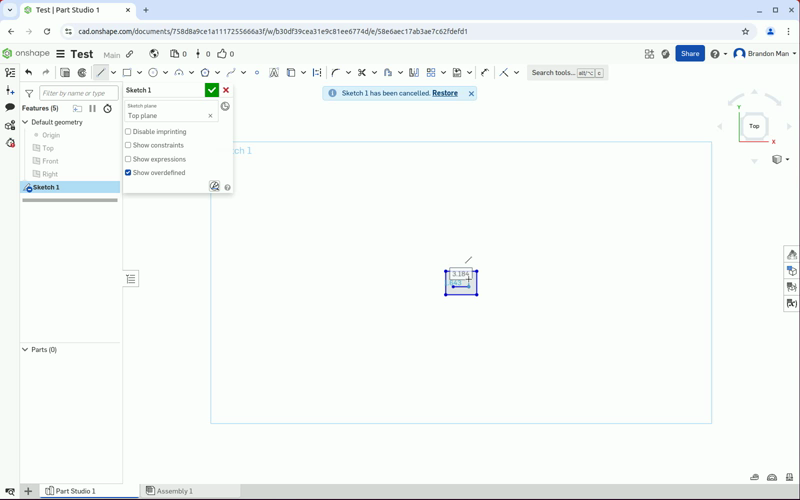
mouse_move(498, 278)
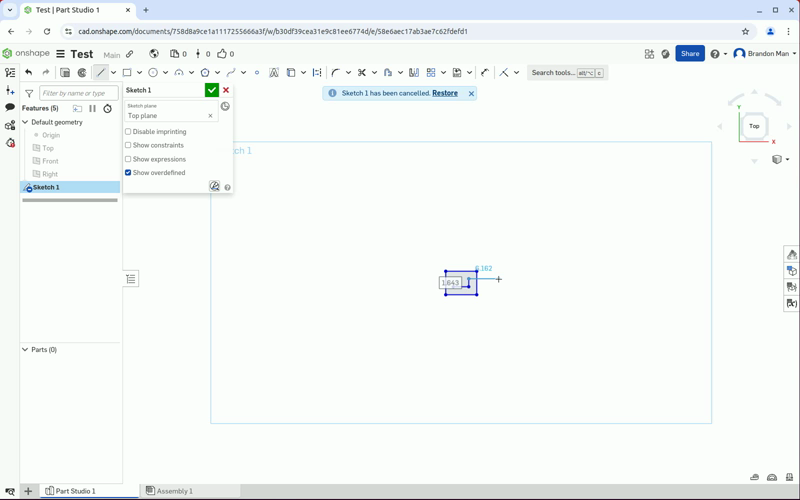
mouse_move(453, 278)
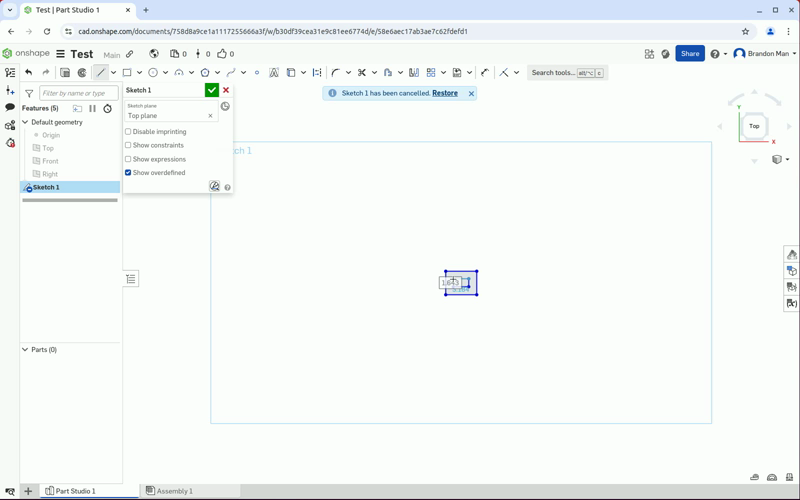
click(453, 278)
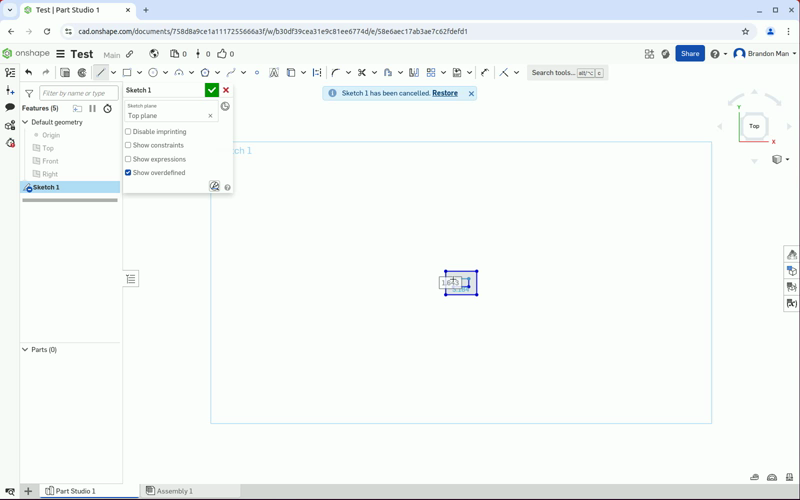
key_up(shift)
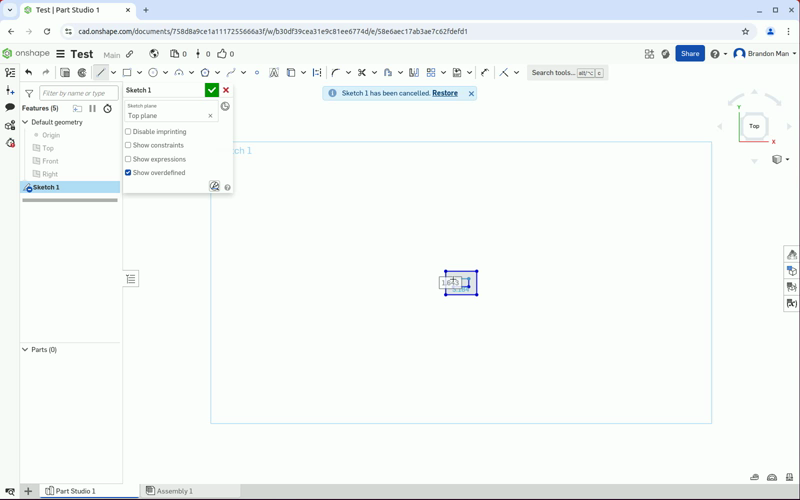
mouse_move(483, 278)
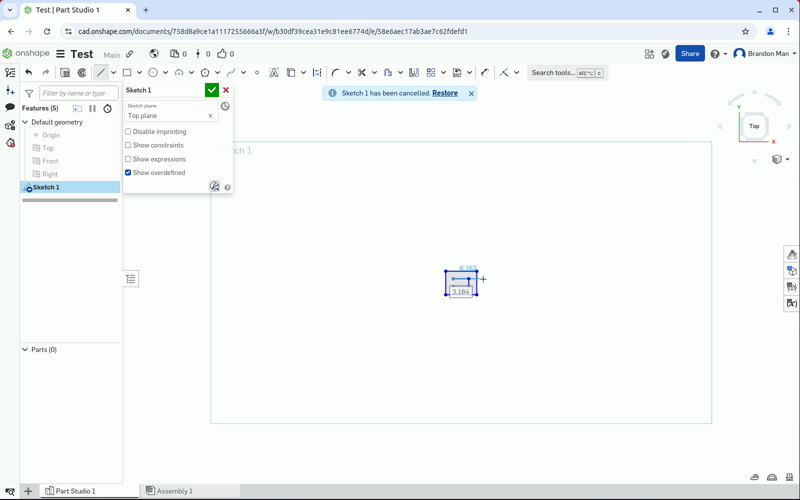
key_down(shift)
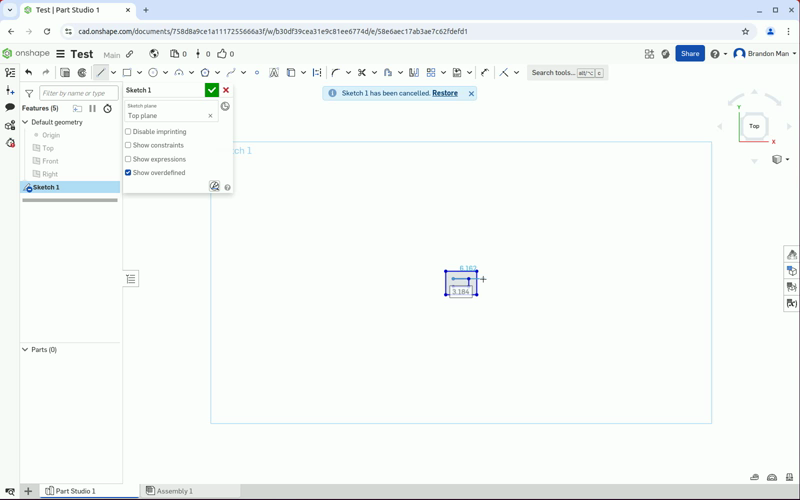
mouse_move(453, 286)
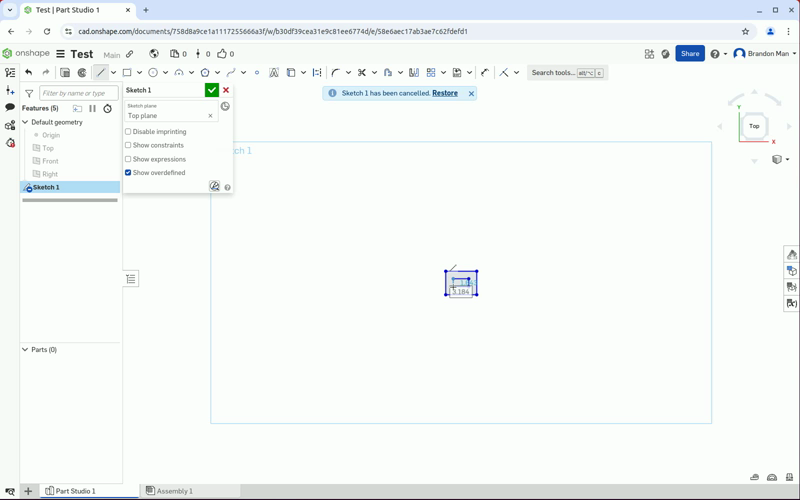
key_up(shift)
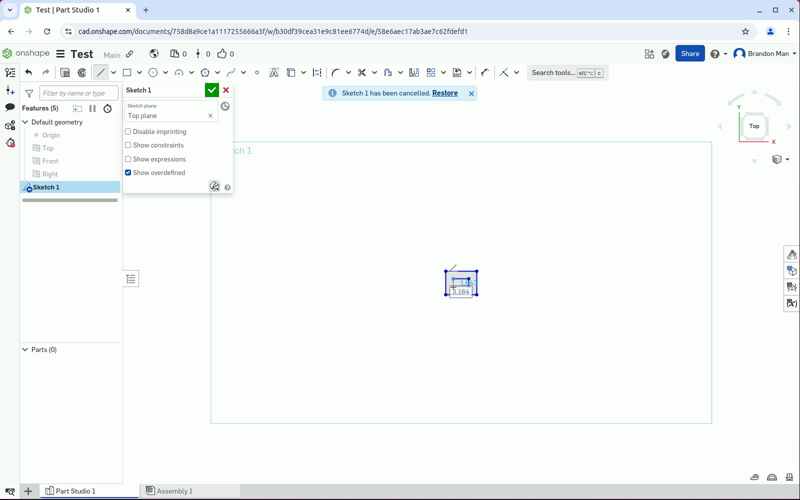
click(453, 286)
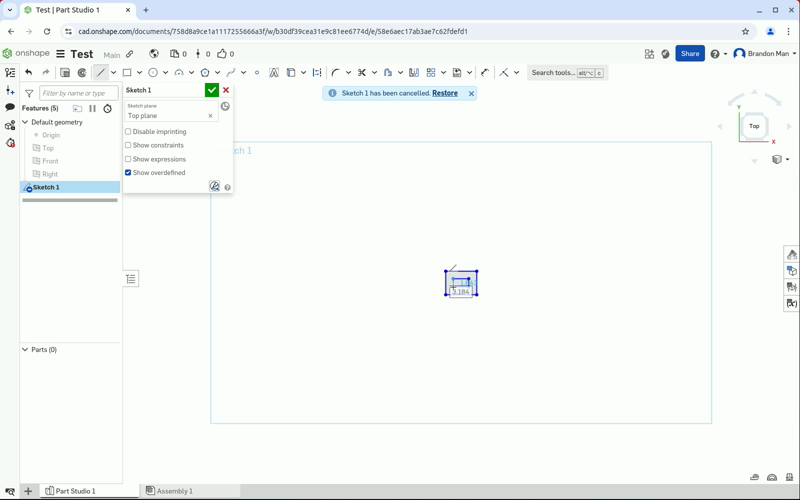
key(esc)
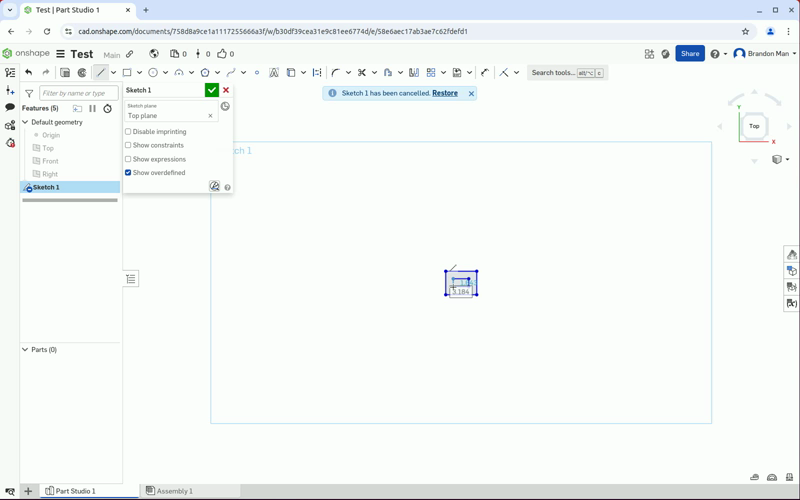
mouse_move(454, 288)
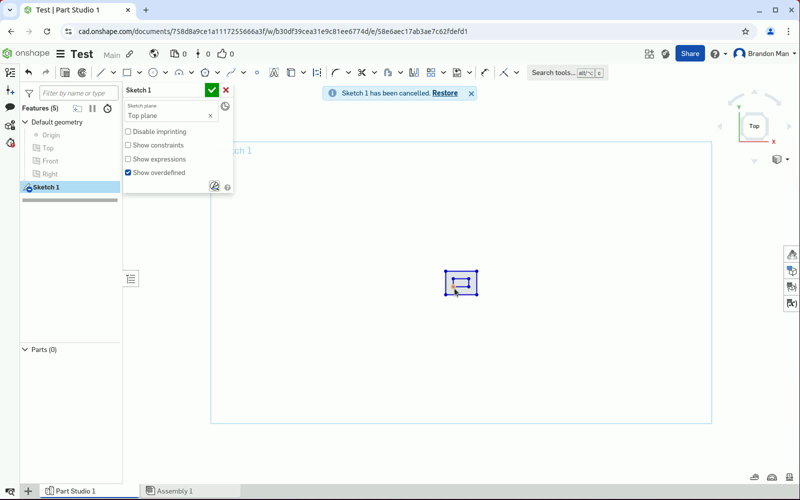
scroll(6)
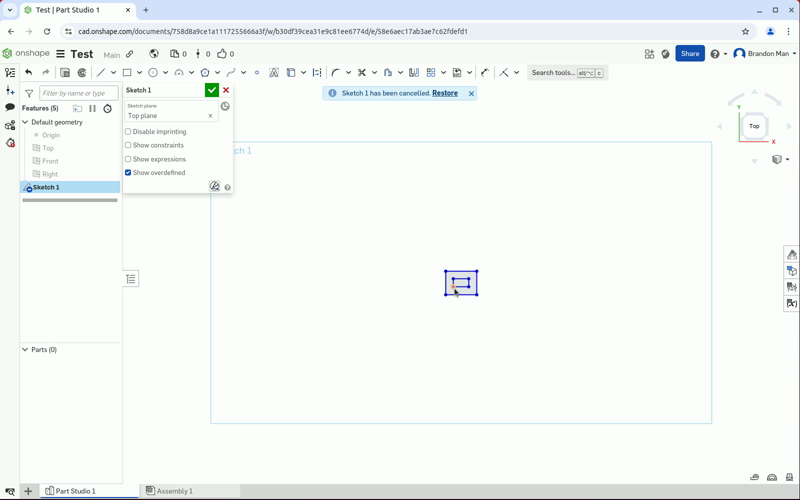
scroll(6)
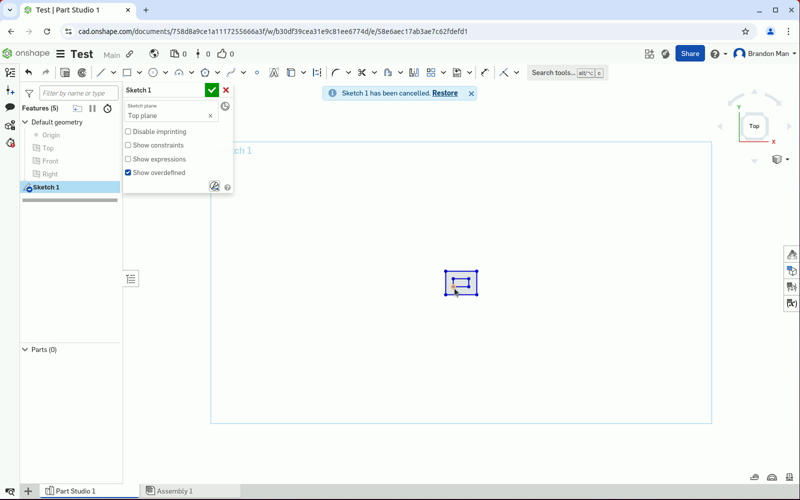
scroll(6)
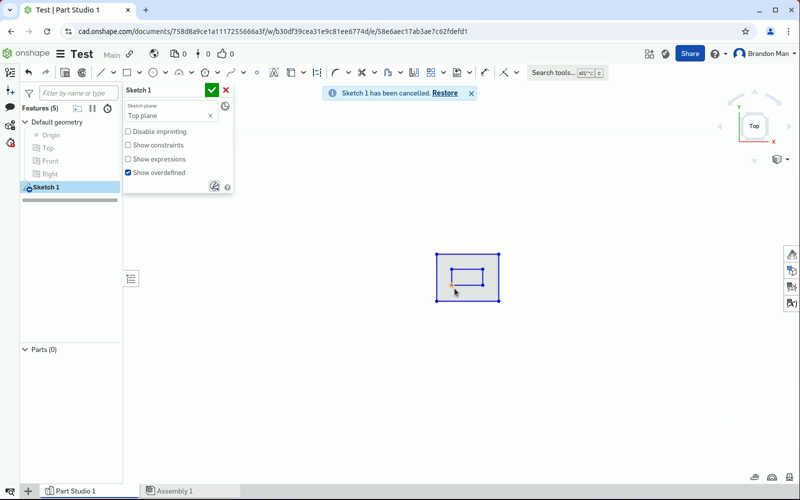
scroll(6)
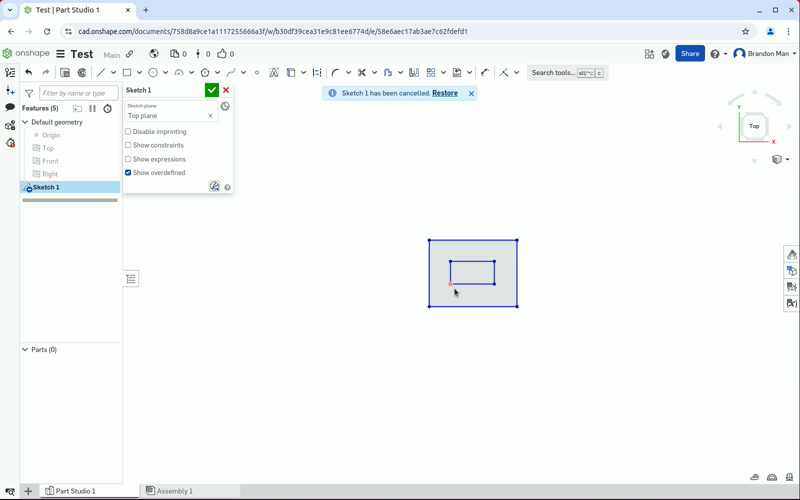
scroll(6)
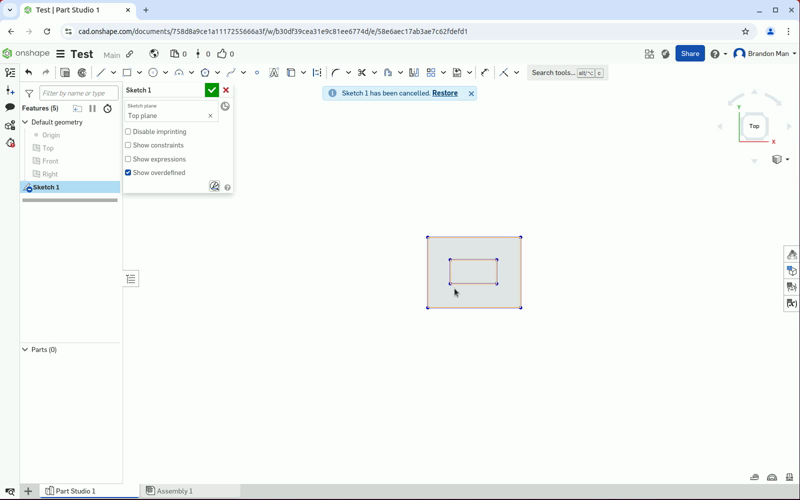
scroll(6)
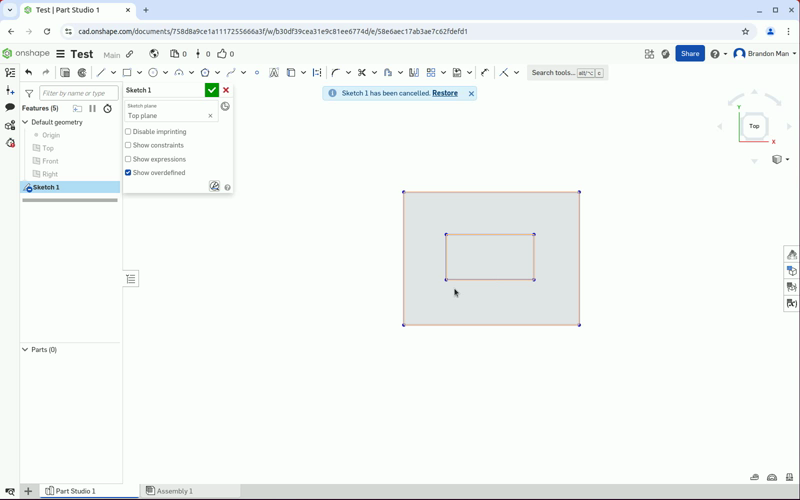
scroll(6)
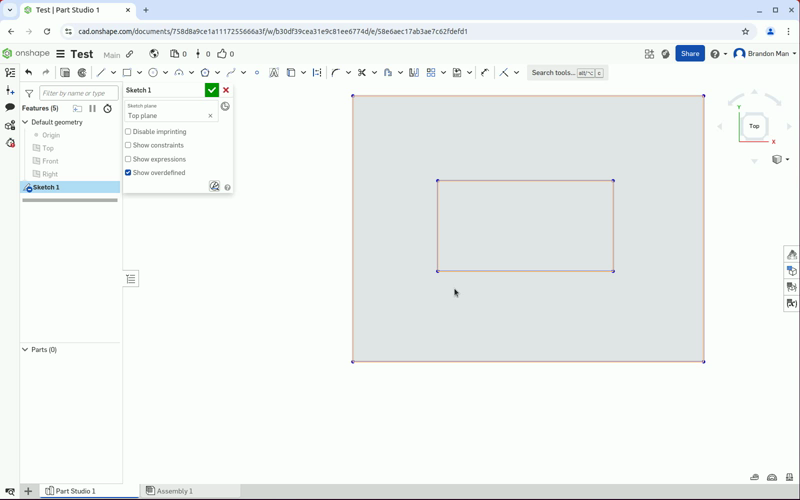
click(454, 288)
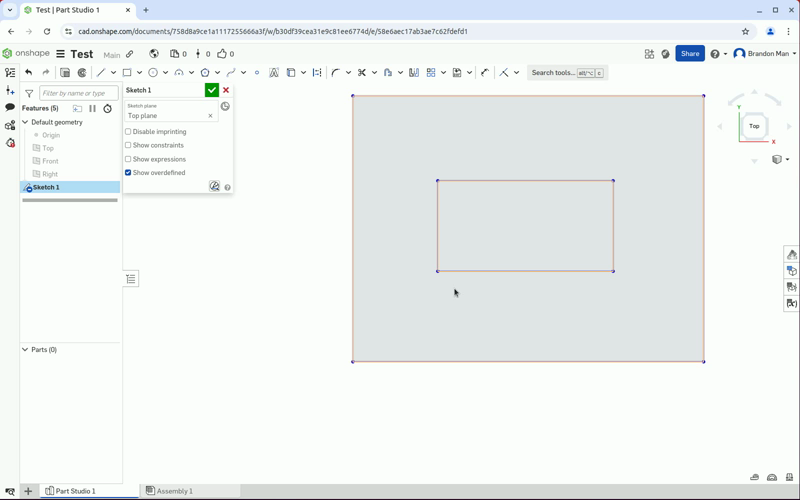
scroll(-6)
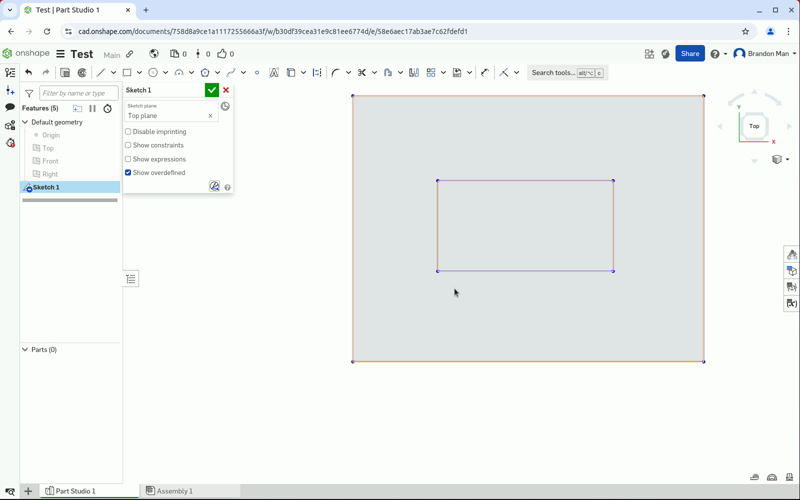
scroll(-6)
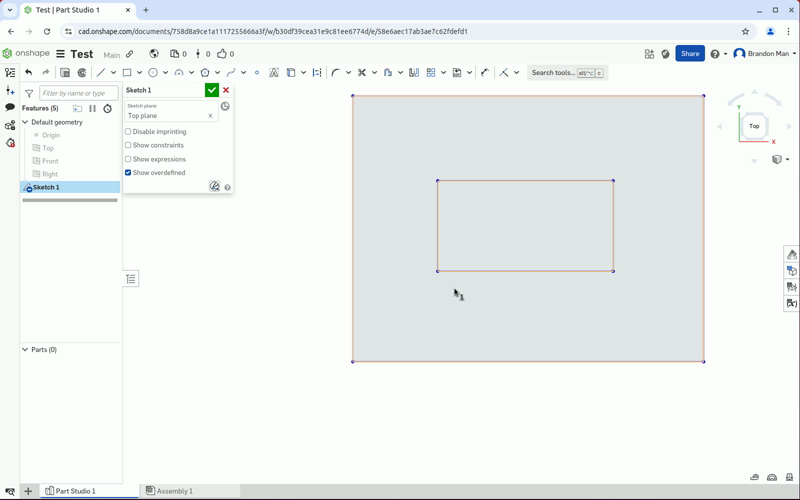
scroll(-6)
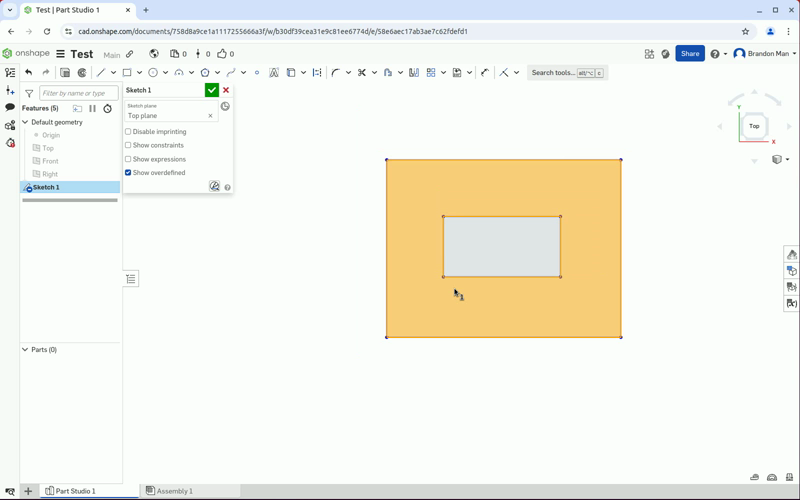
scroll(-6)
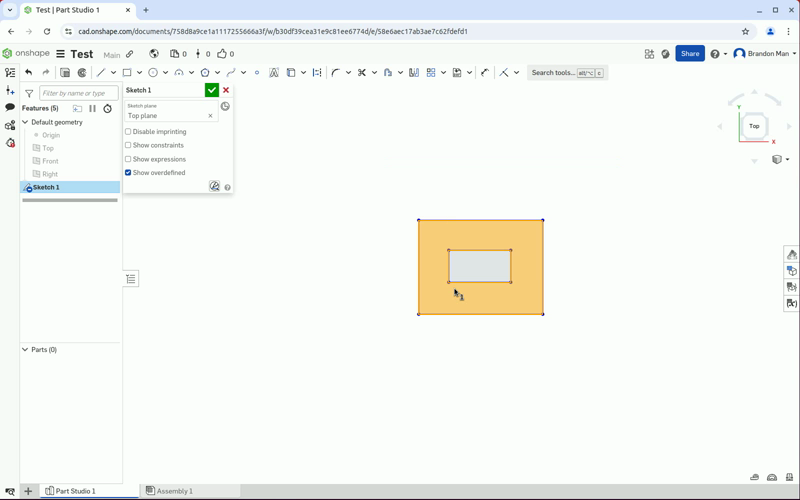
scroll(-6)
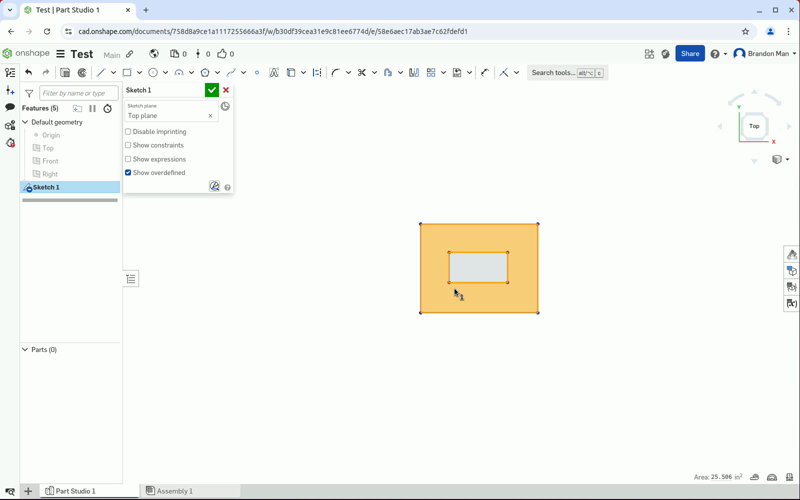
scroll(-6)
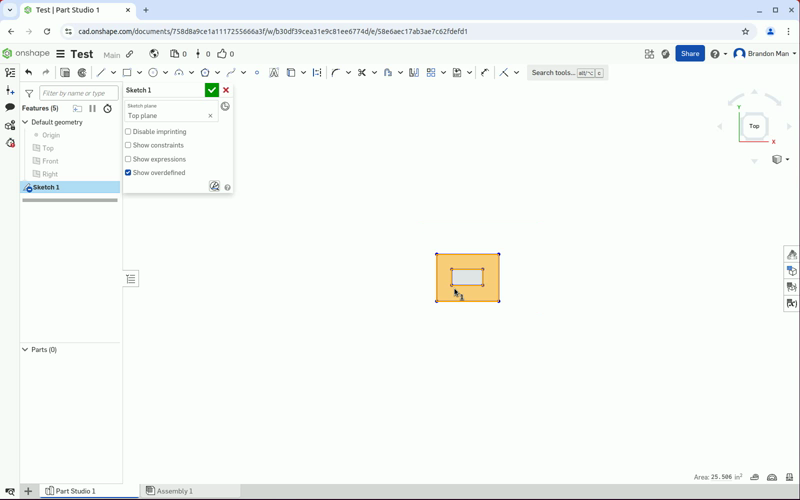
scroll(-6)
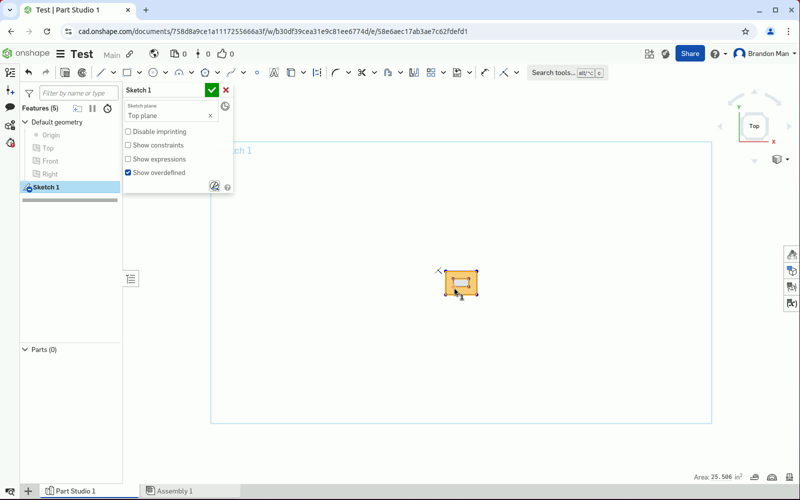
mouse_move(73, 352)
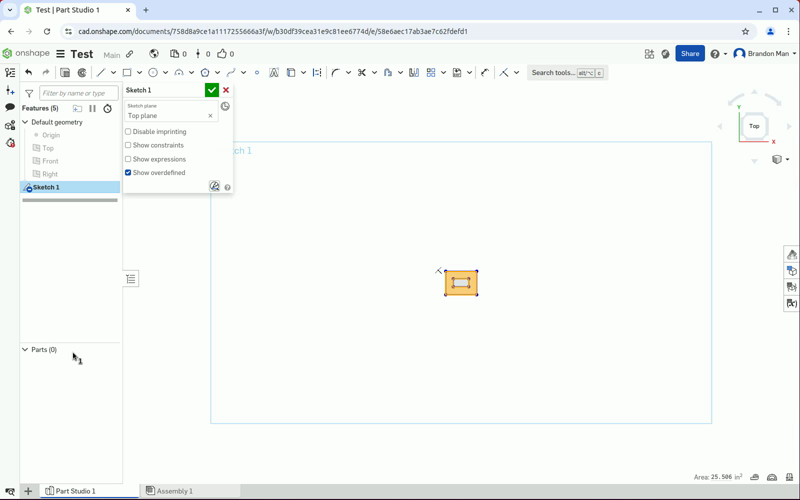
key(shift+y)
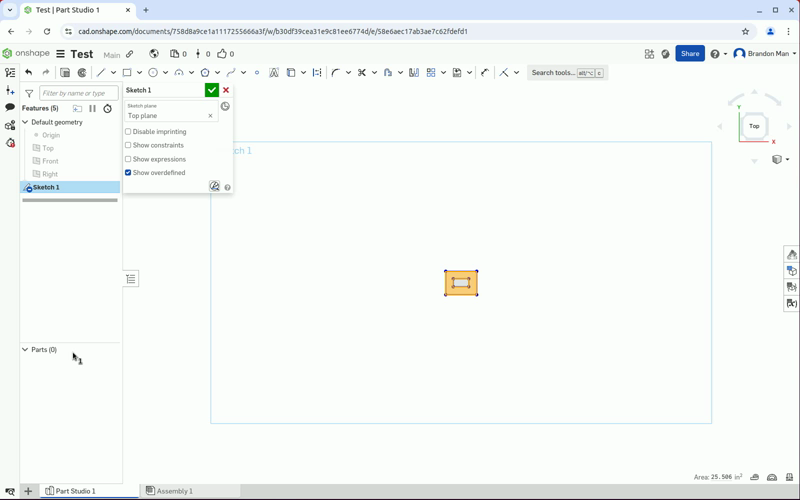
key(shift+e)
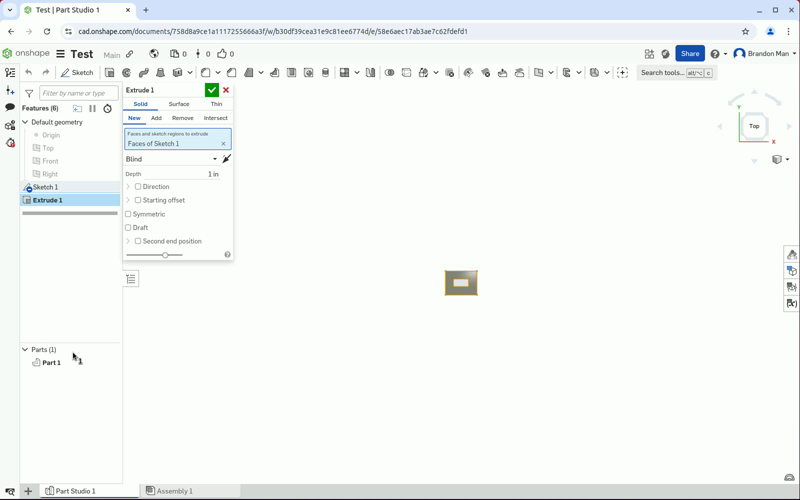
mouse_move(143, 106)
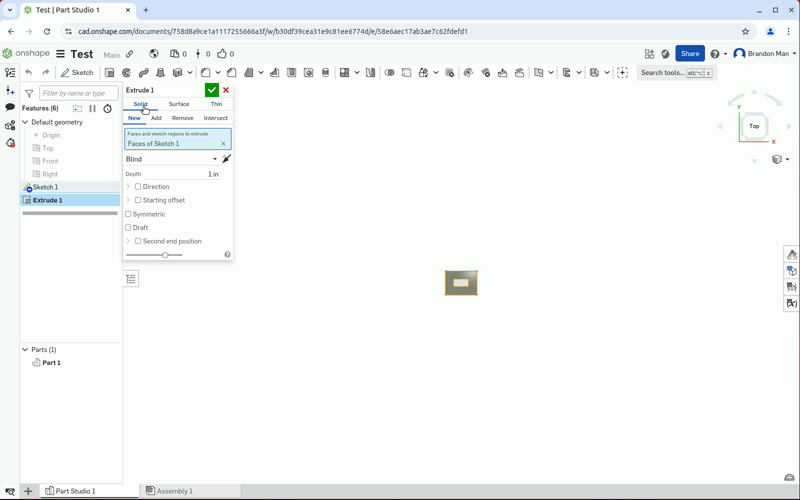
click(143, 106)
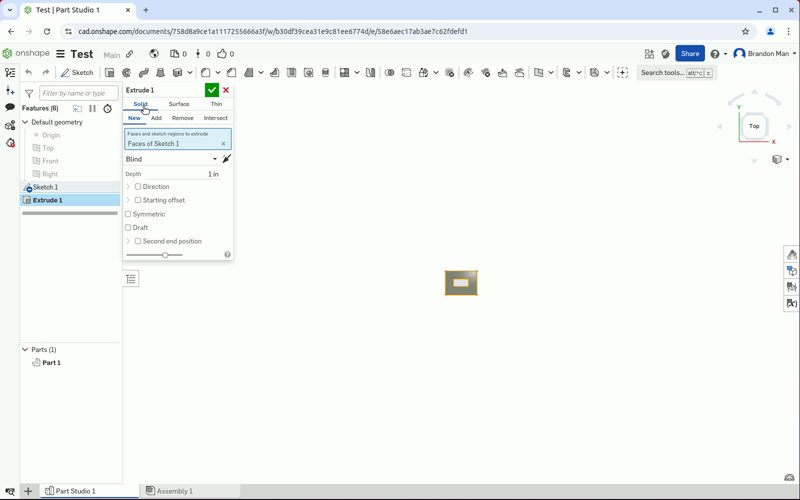
mouse_move(137, 120)
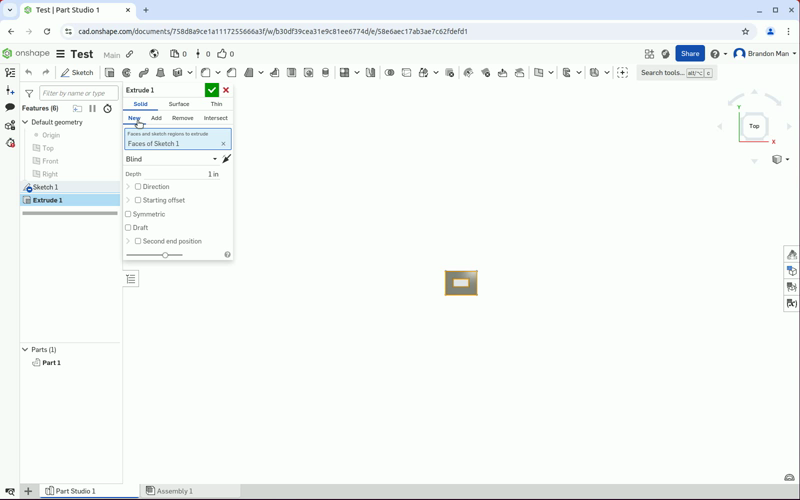
click(137, 120)
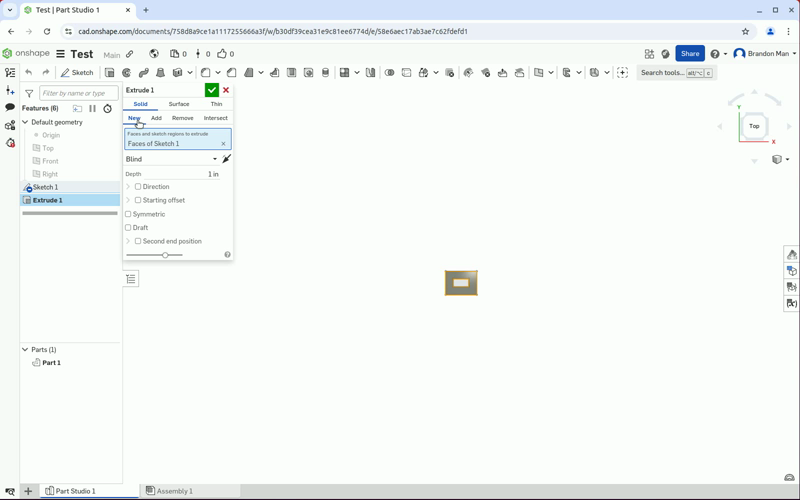
key(tab, 4)
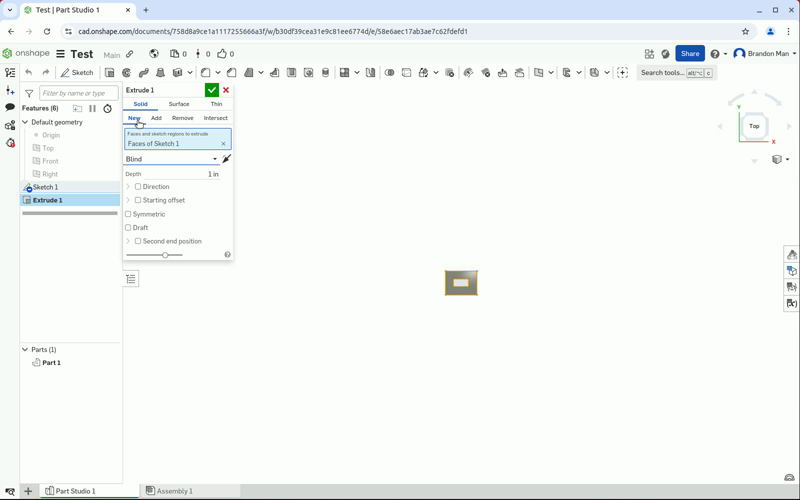
text(11.554)
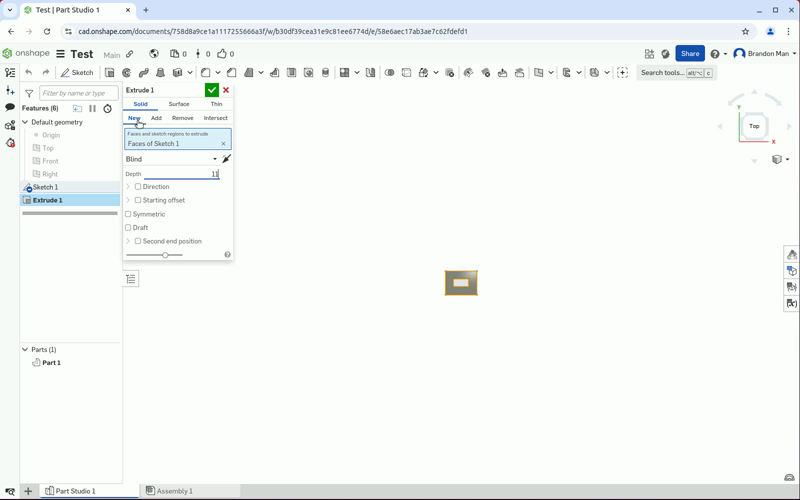
key(enter)
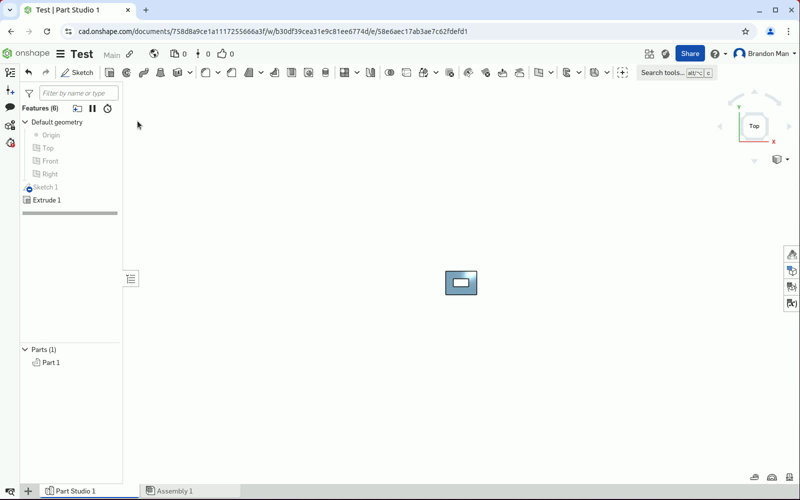
key(shift+h)
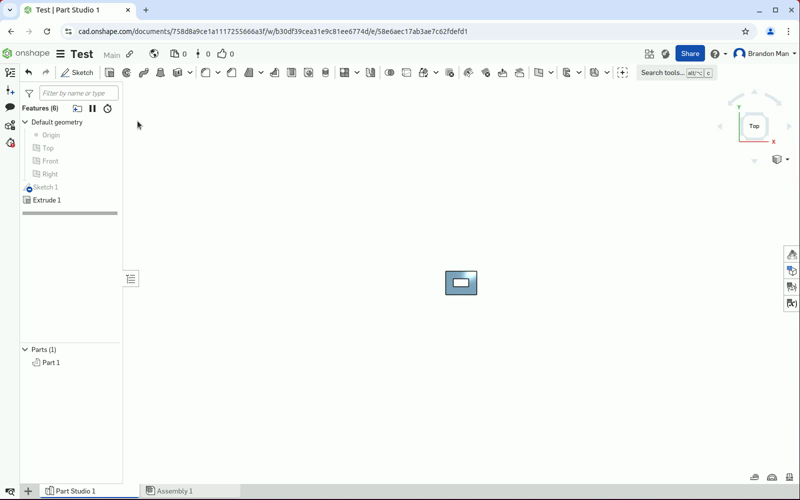
key(shift+h)
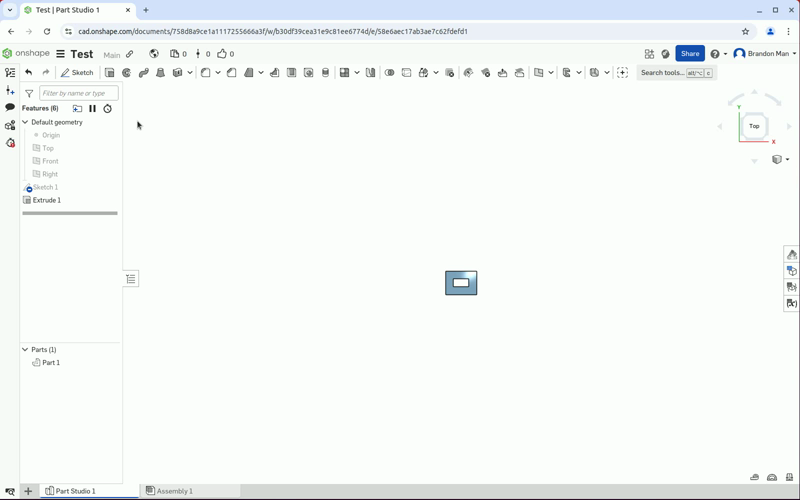
mouse_move(73, 189)
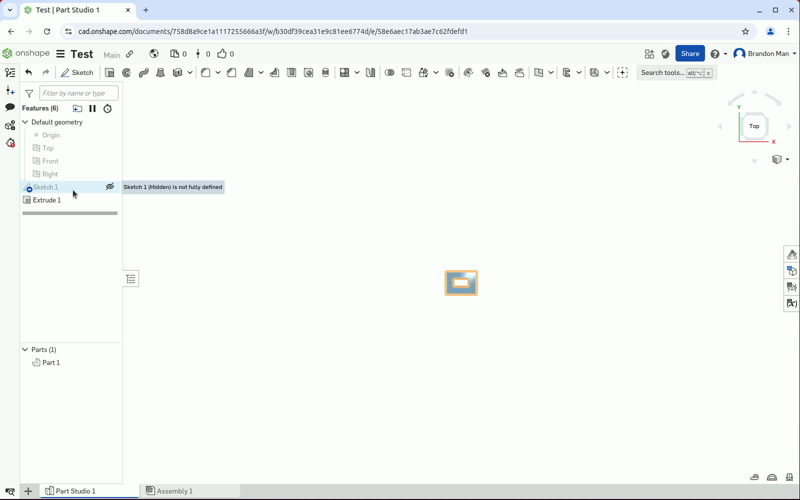
click(73, 189)
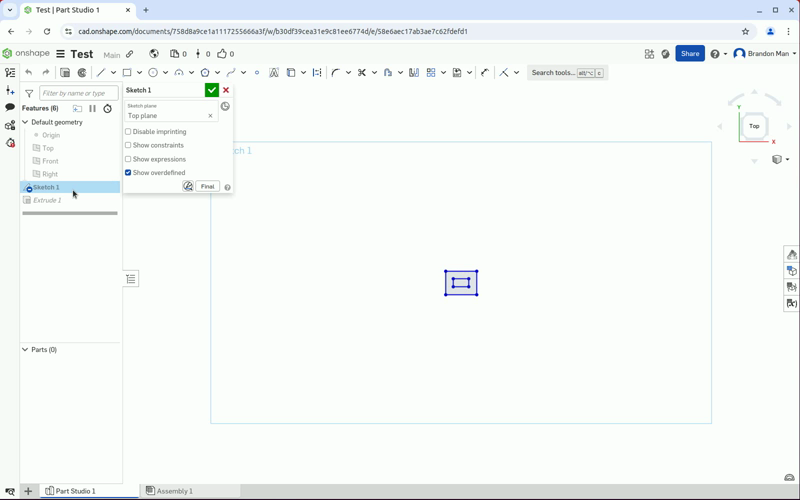
mouse_move(229, 92)
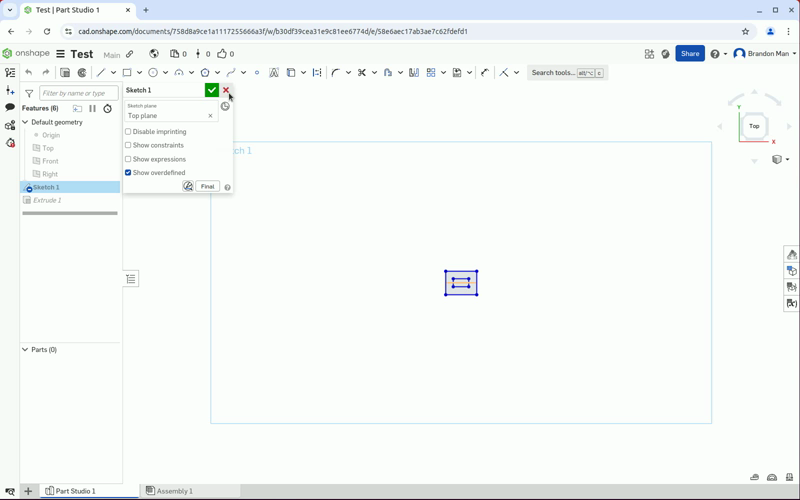
click(229, 92)
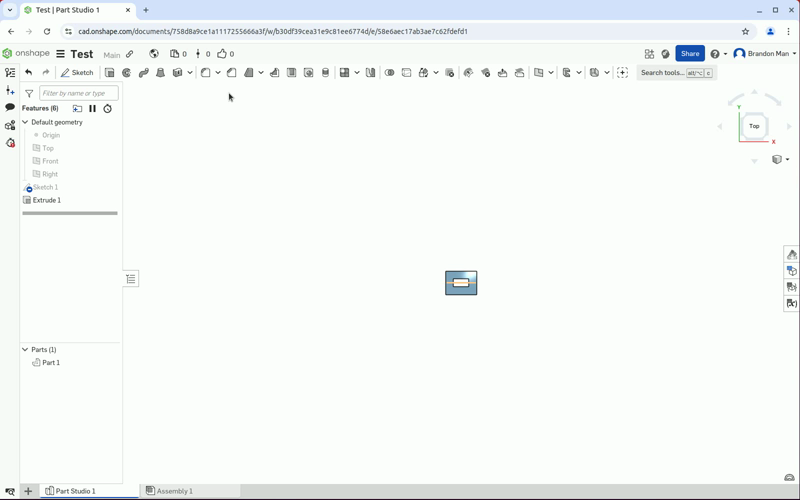
mouse_move(541, 75)
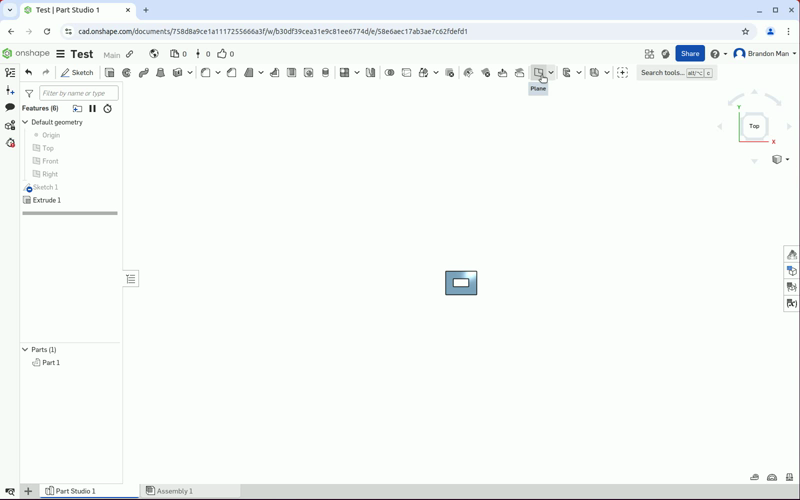
click(541, 75)
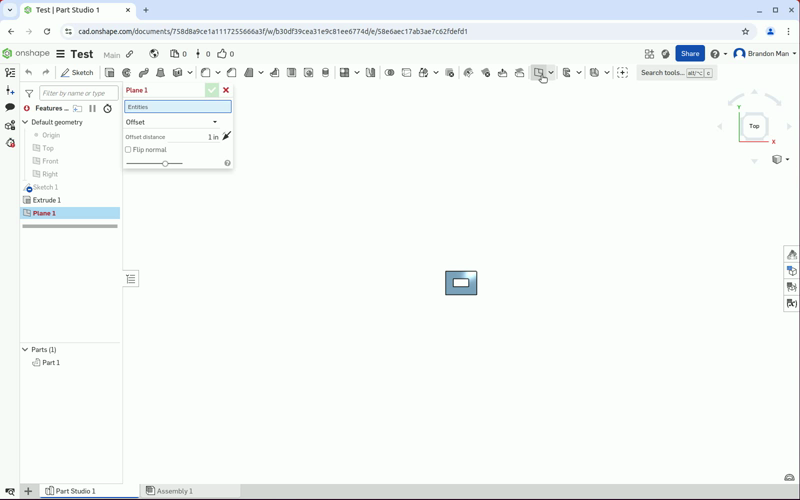
mouse_move(73, 150)
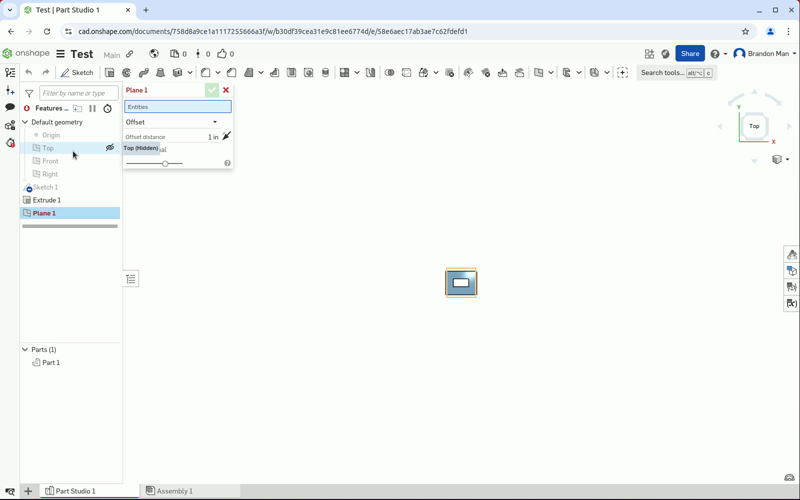
click(73, 150)
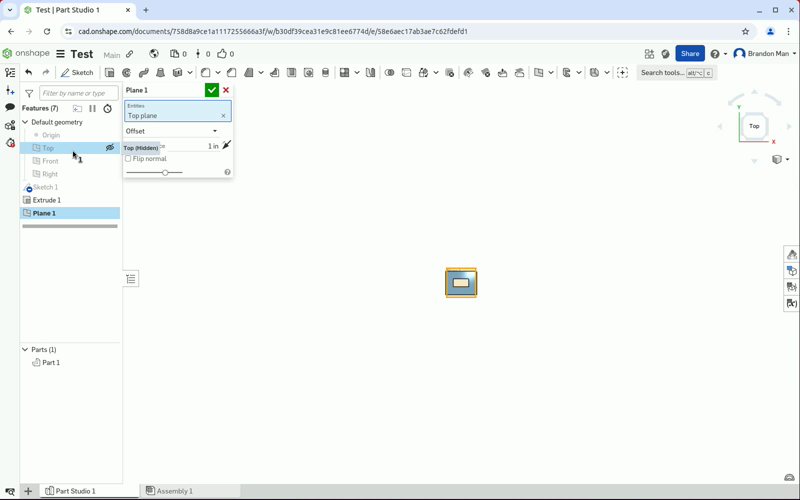
key(tab, 2)
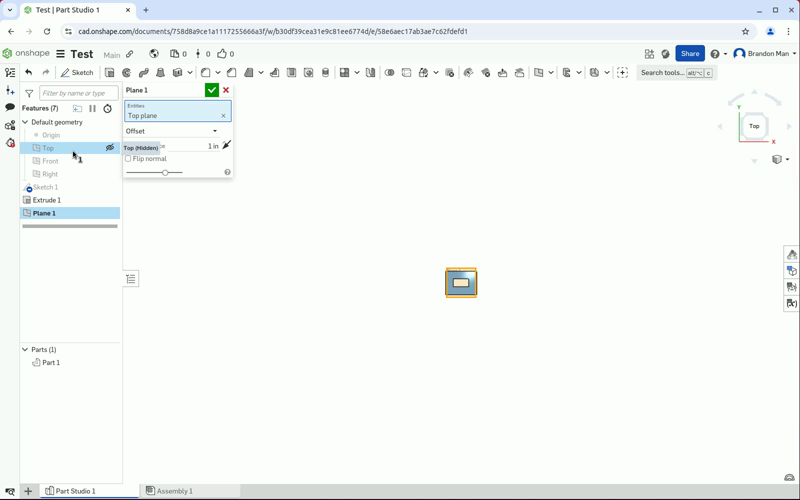
text(11.554)
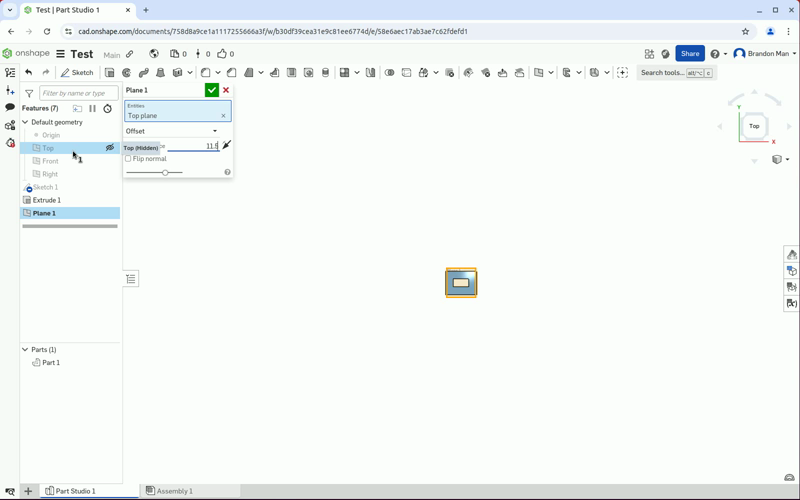
key(enter, 2)
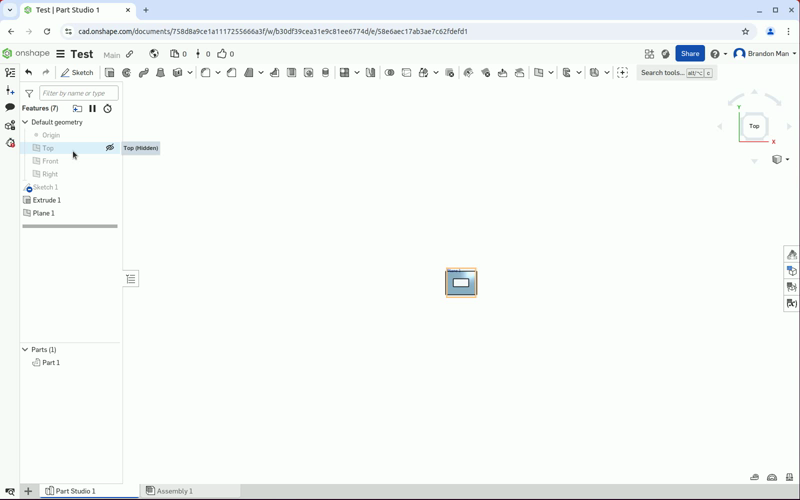
key(shift+s)
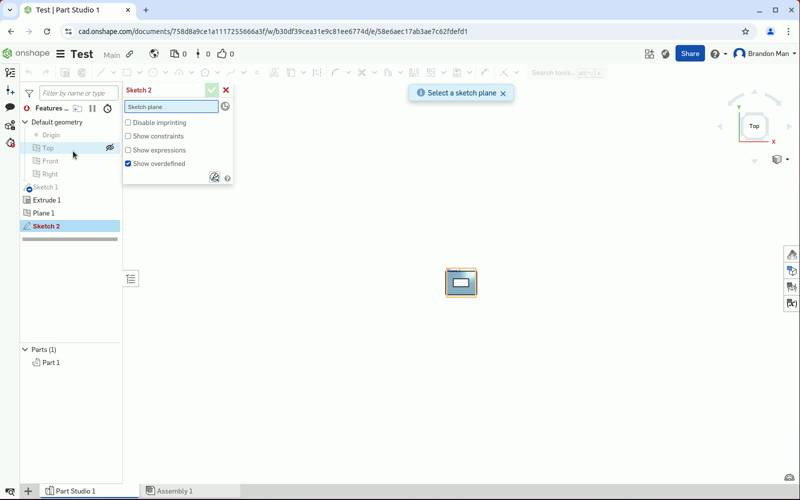
mouse_move(73, 215)
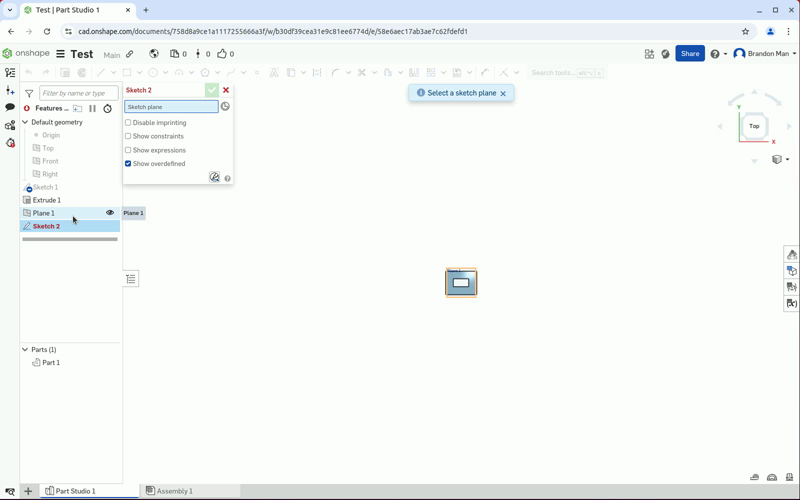
click(73, 215)
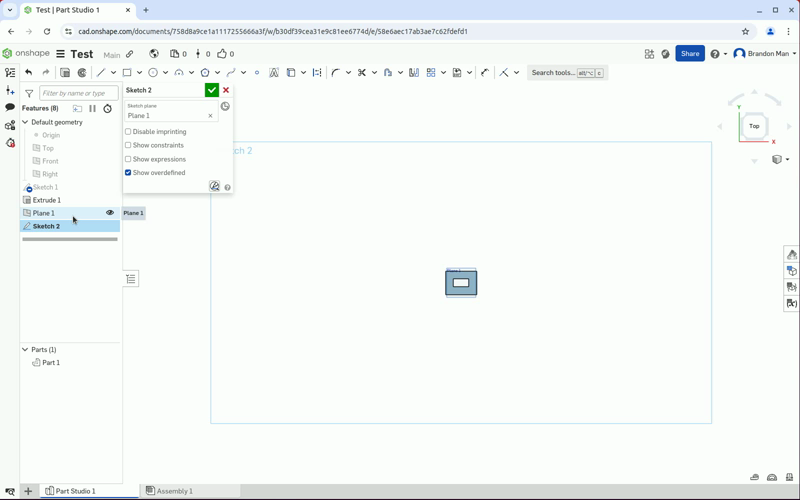
mouse_move(73, 352)
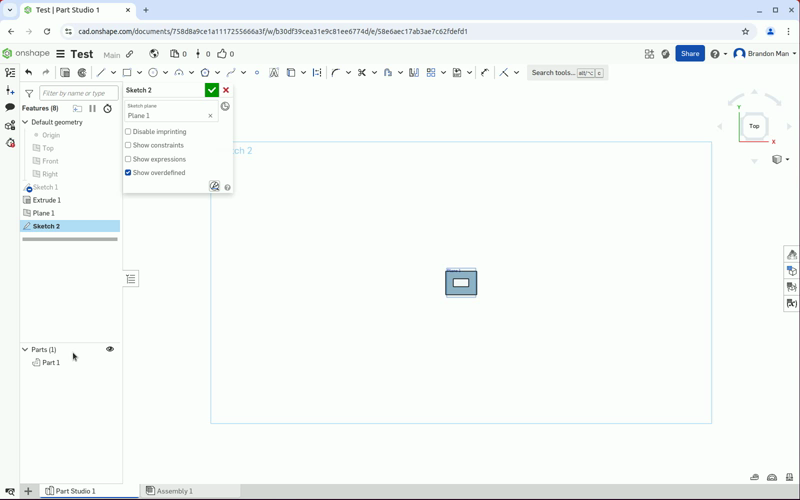
key(y)
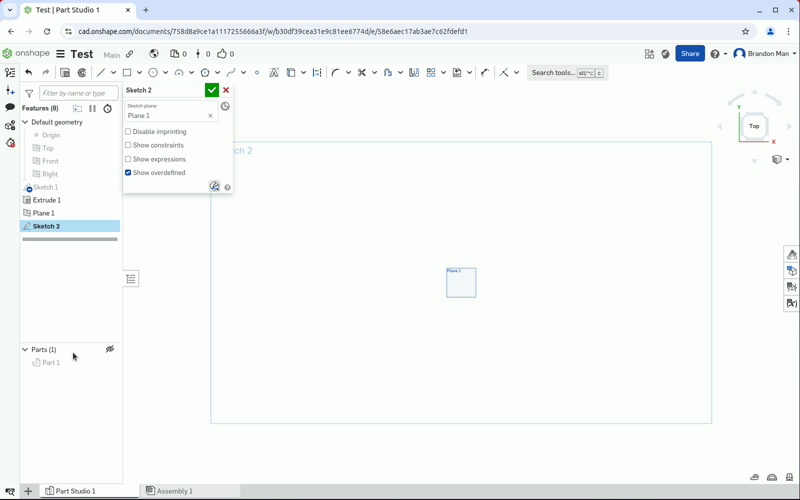
key(l)
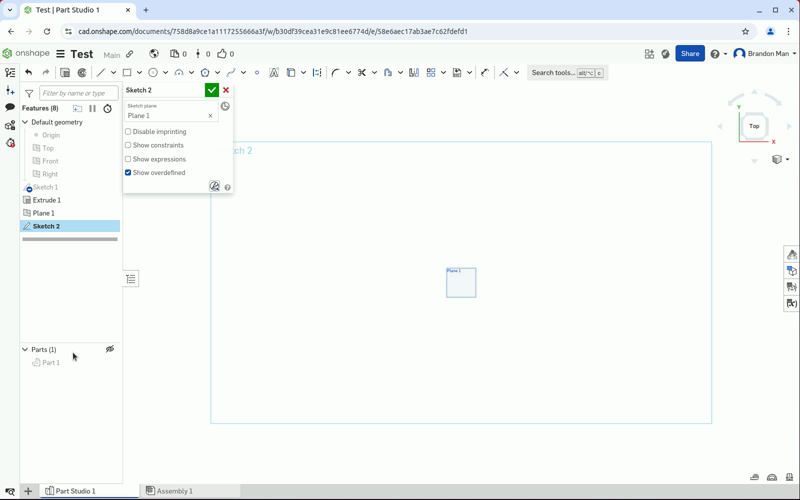
key_down(shift)
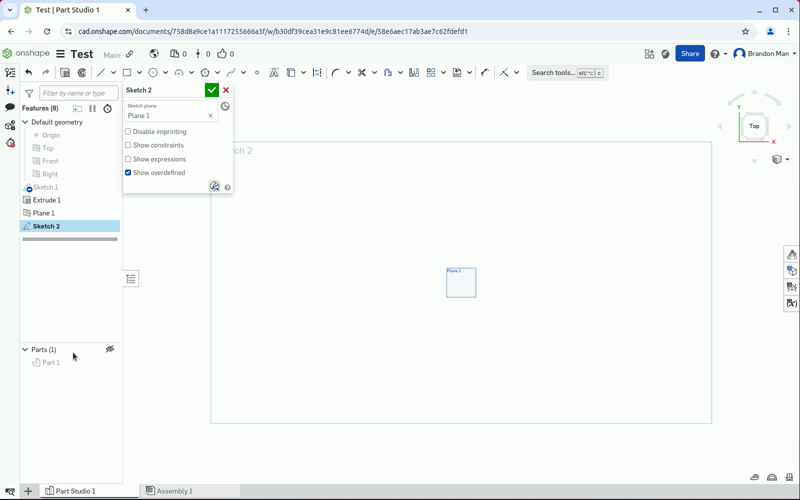
mouse_move(445, 279)
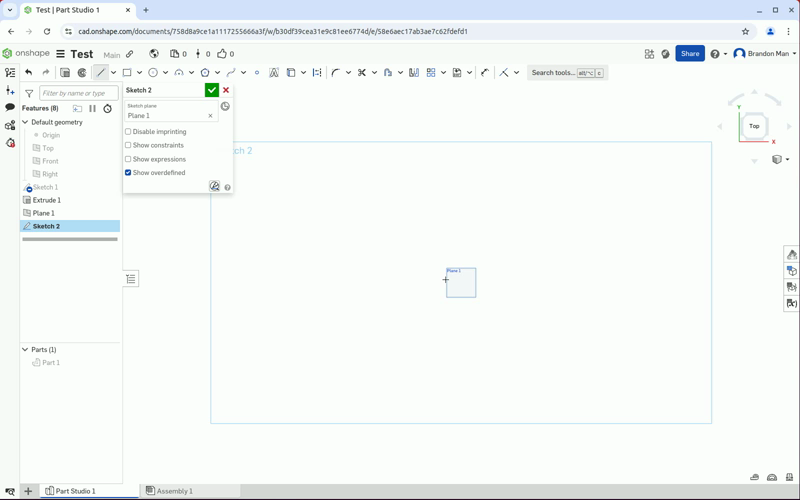
click(445, 279)
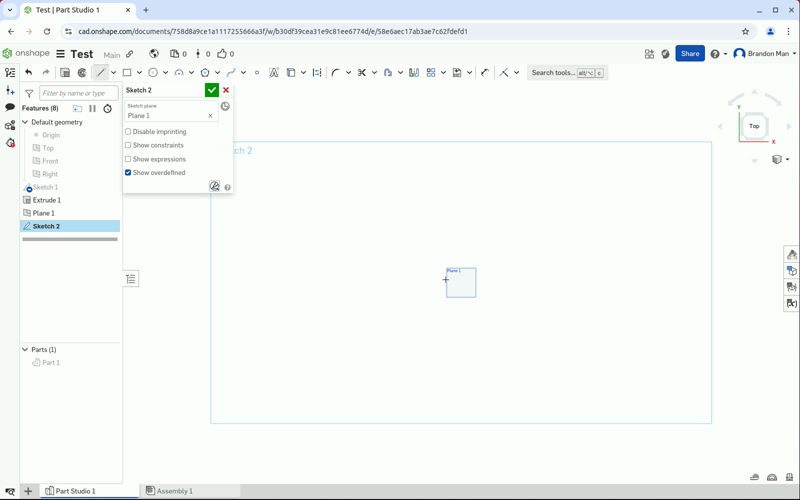
key_up(shift)
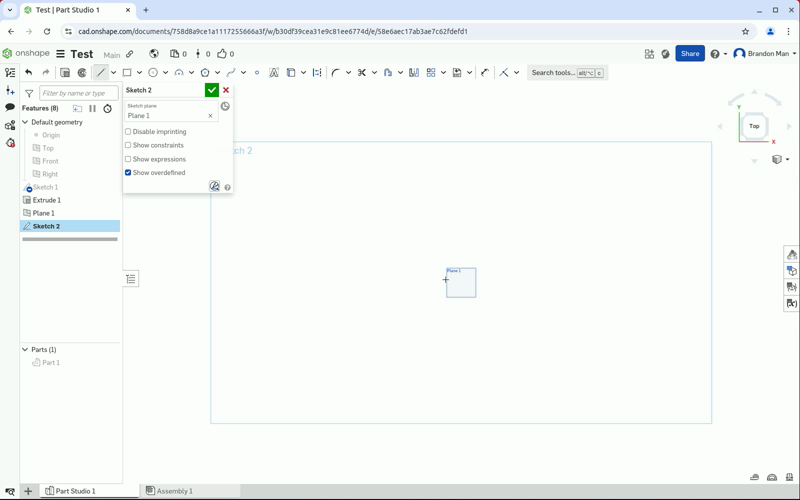
key_down(shift)
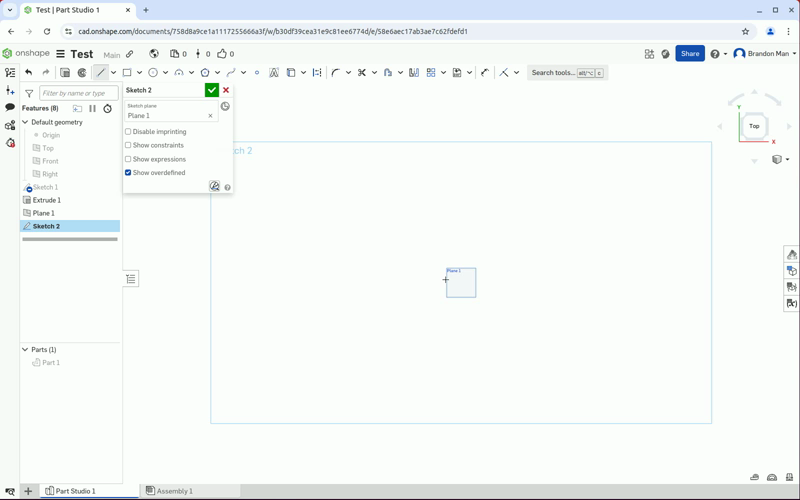
mouse_move(475, 279)
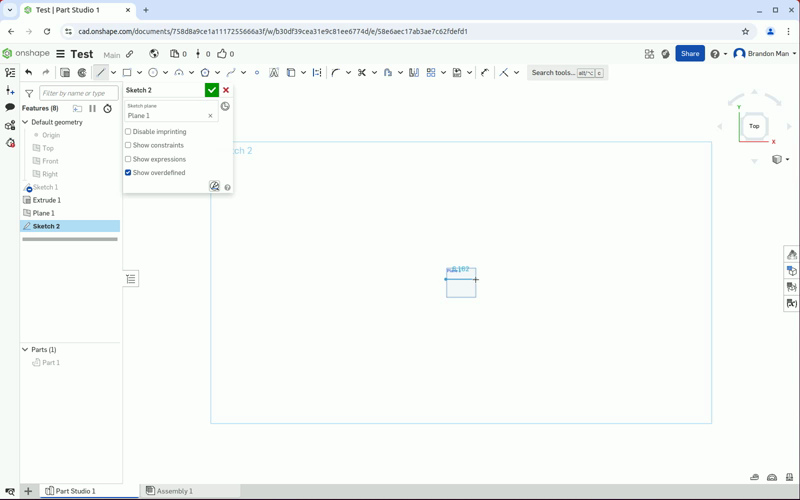
mouse_move(453, 279)
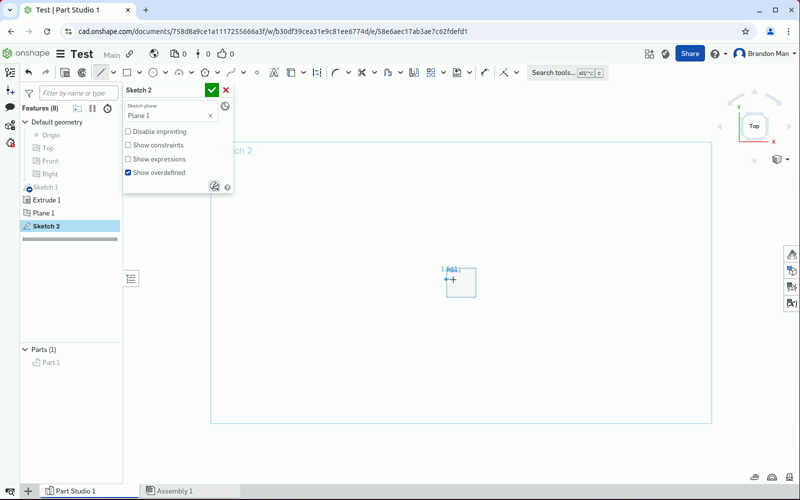
click(453, 279)
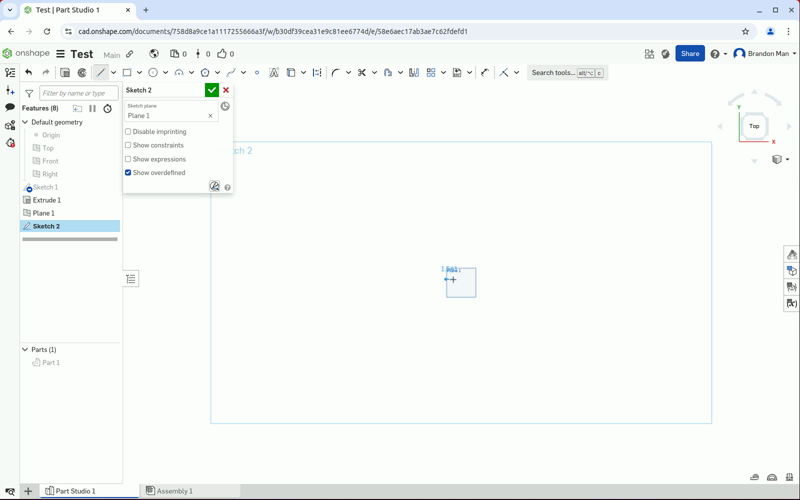
key_up(shift)
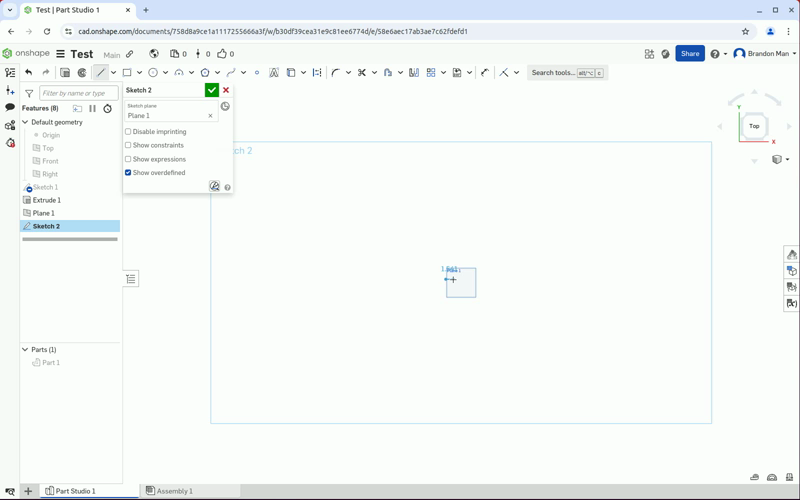
key_down(shift)
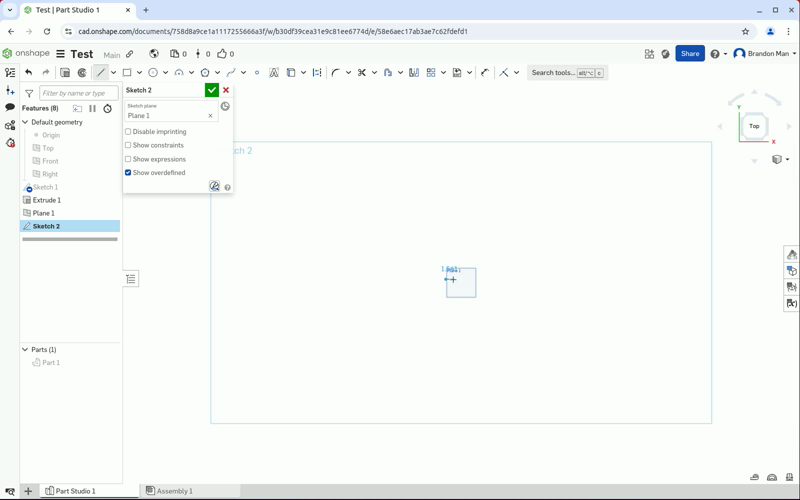
mouse_move(483, 279)
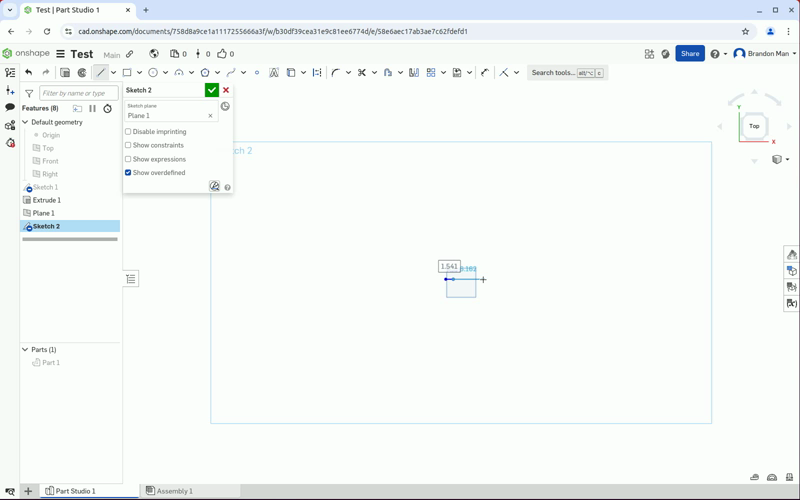
mouse_move(468, 279)
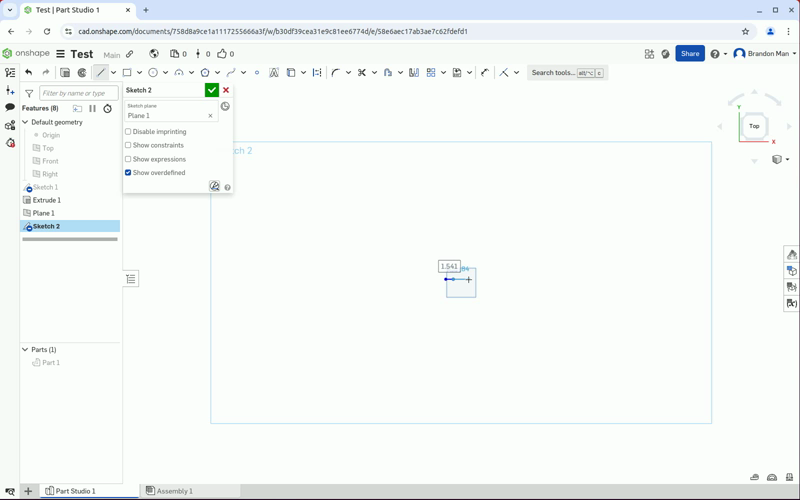
click(468, 279)
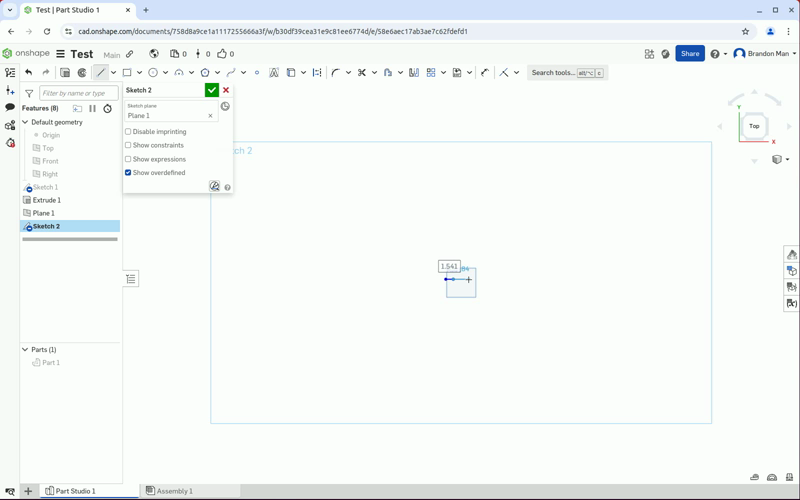
key_up(shift)
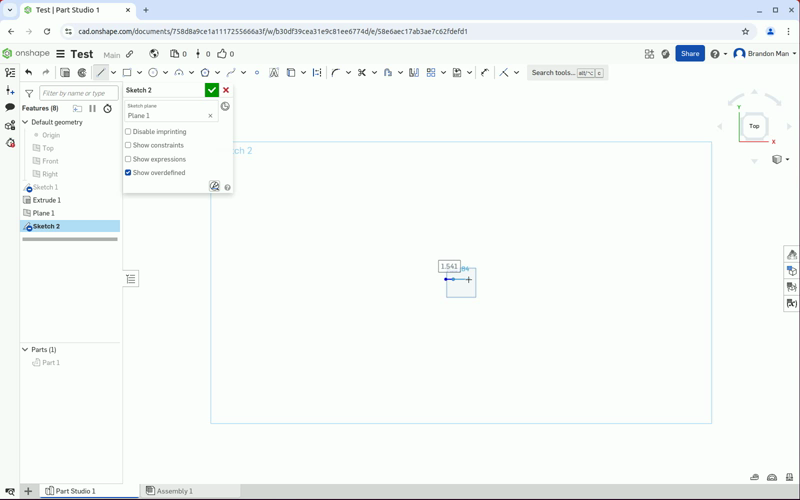
key_down(shift)
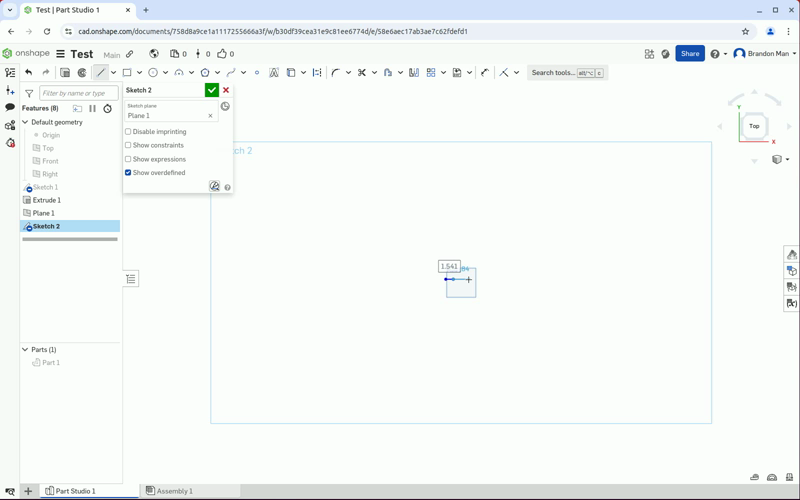
mouse_move(498, 279)
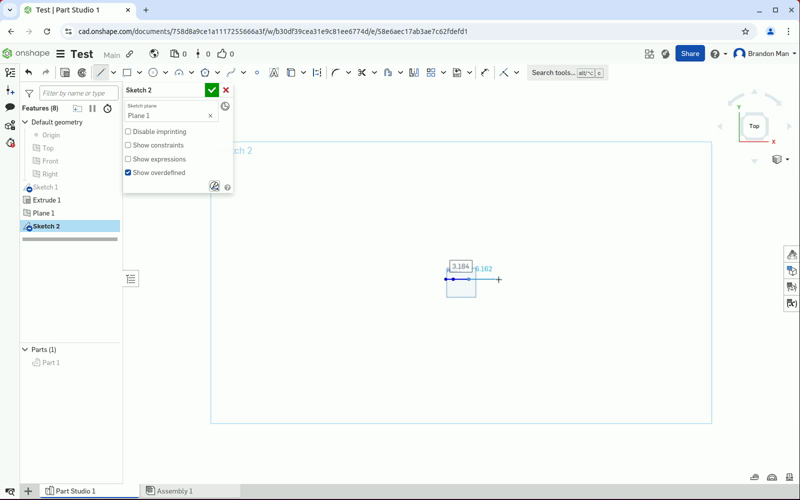
mouse_move(476, 279)
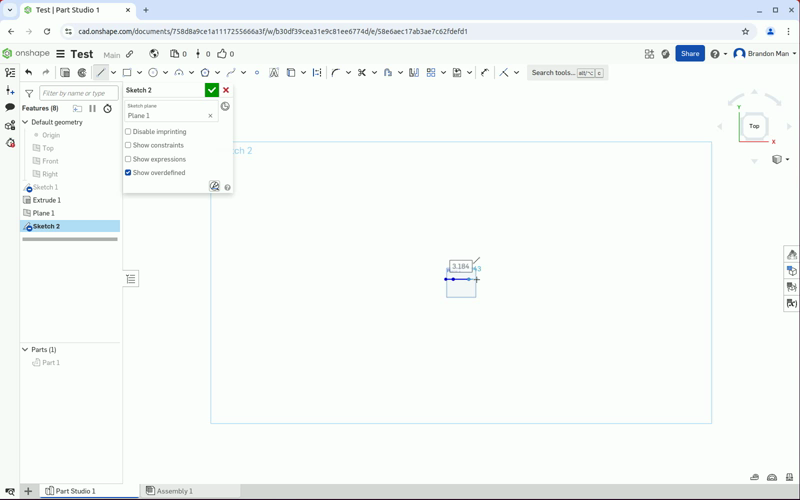
click(476, 279)
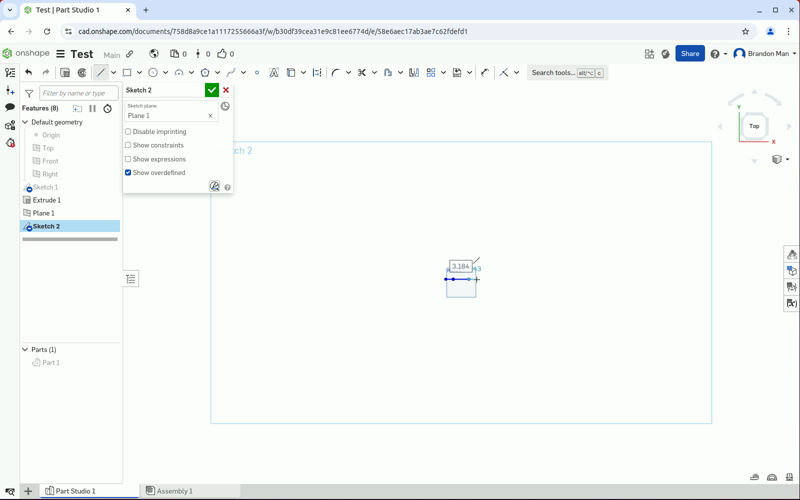
key_up(shift)
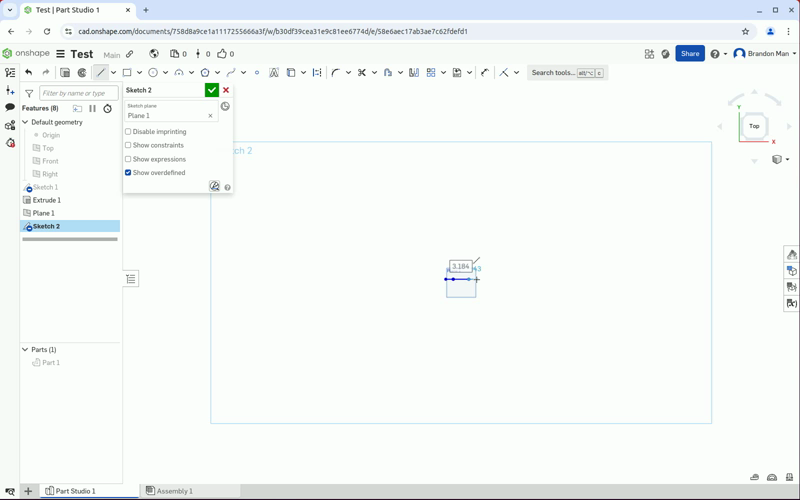
key_down(shift)
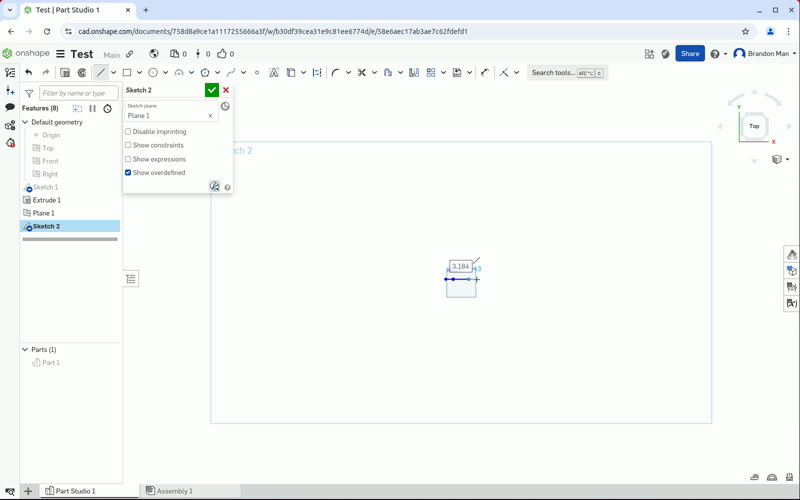
mouse_move(506, 279)
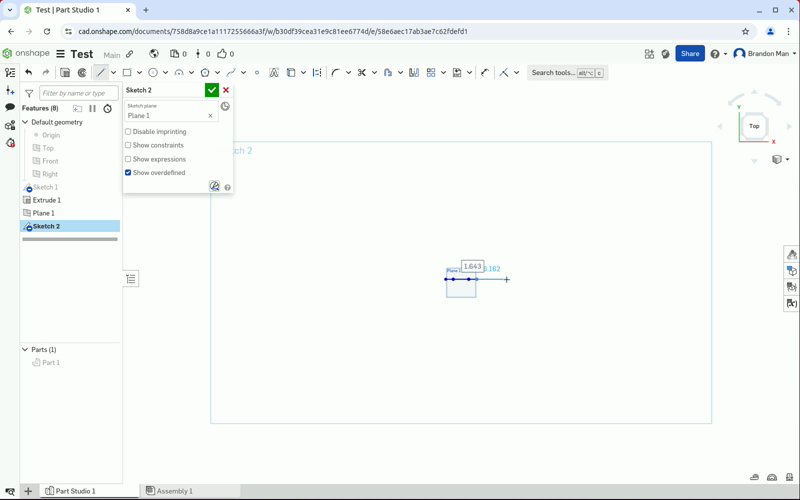
mouse_move(476, 271)
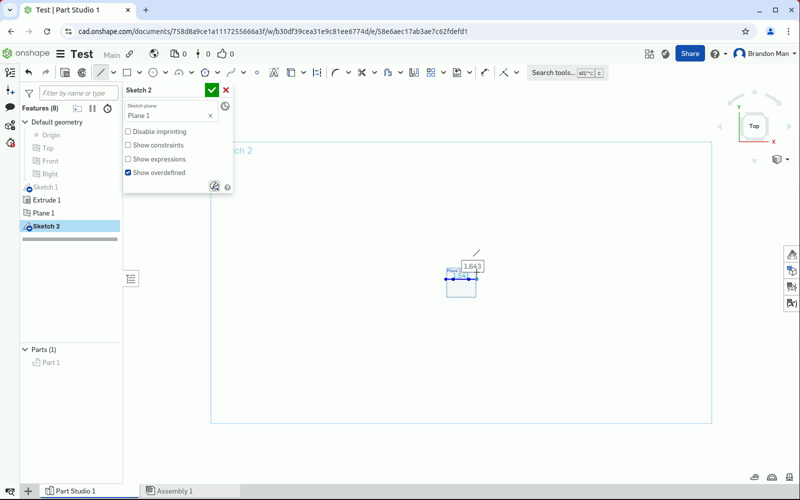
click(476, 271)
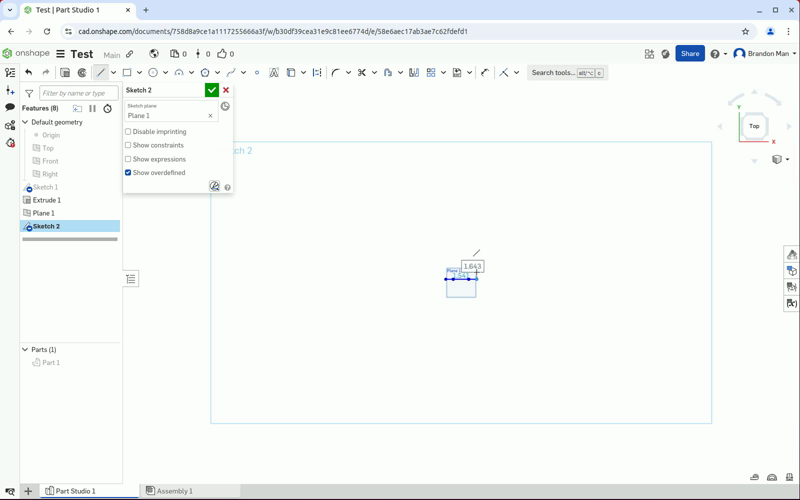
key_up(shift)
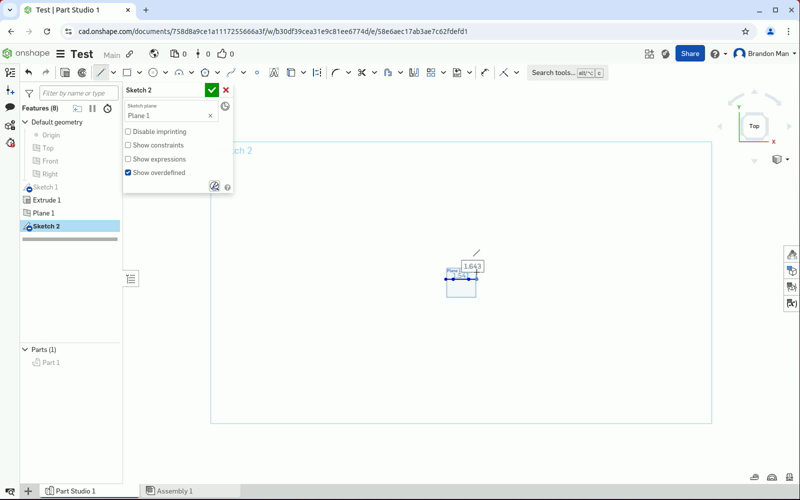
key_down(shift)
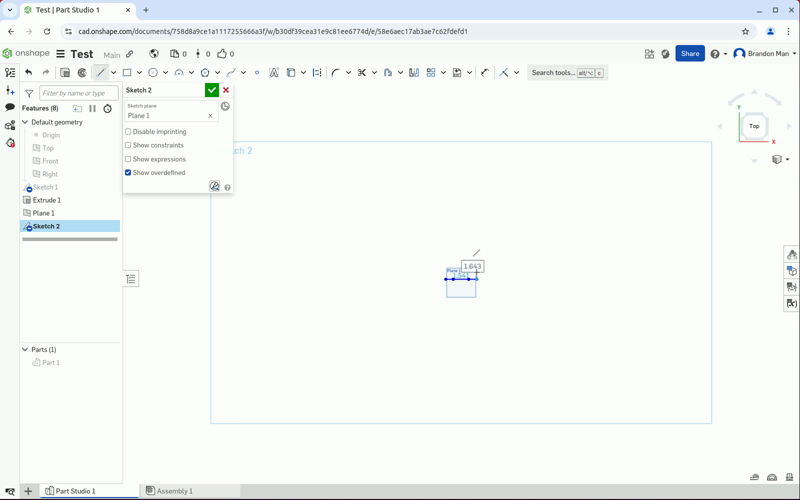
mouse_move(506, 271)
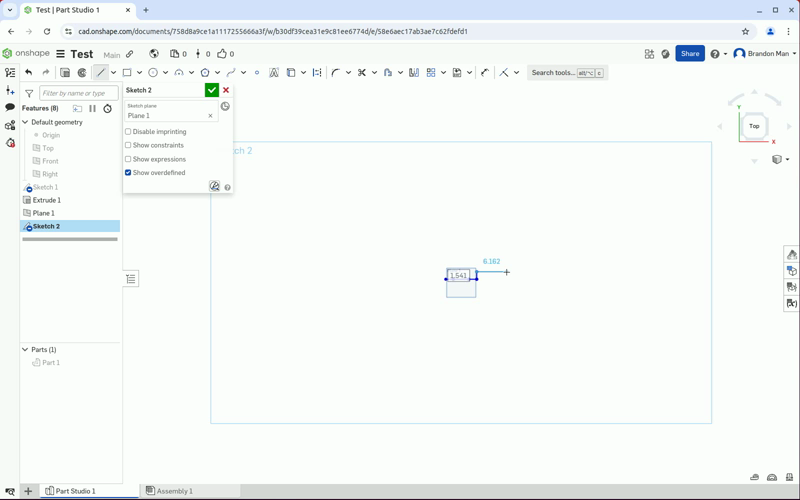
mouse_move(445, 271)
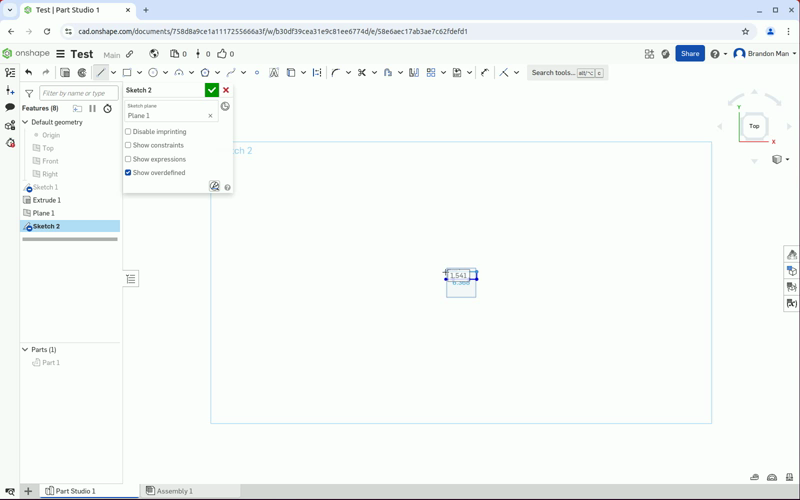
click(445, 271)
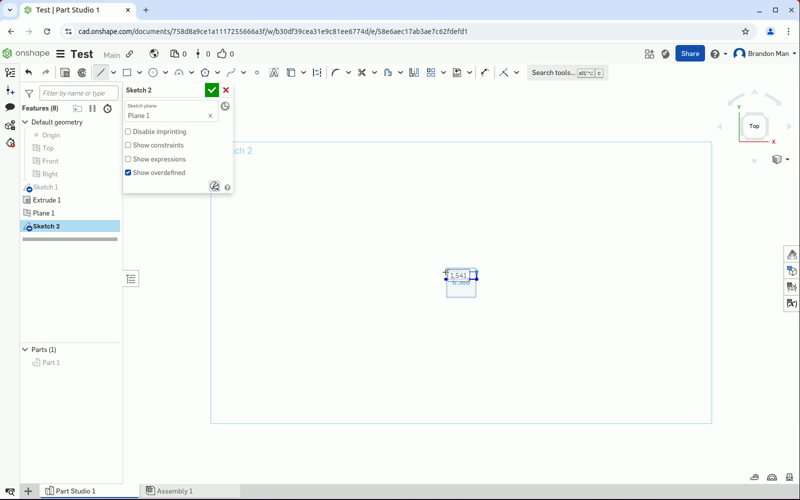
key_up(shift)
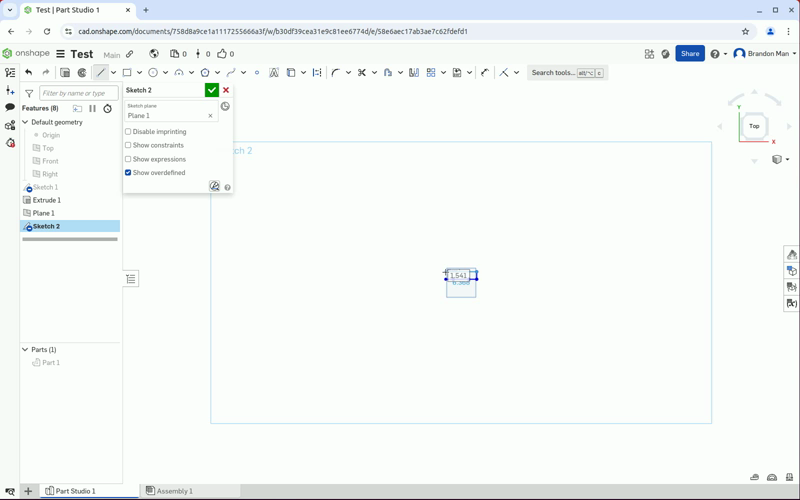
mouse_move(475, 271)
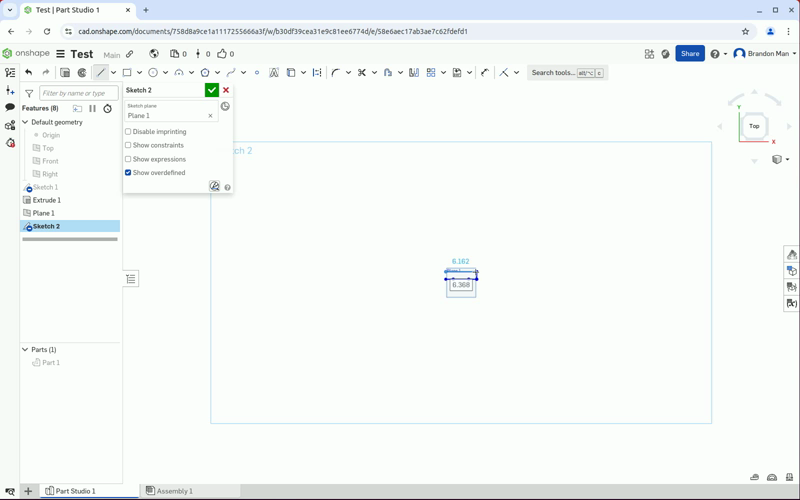
key_down(shift)
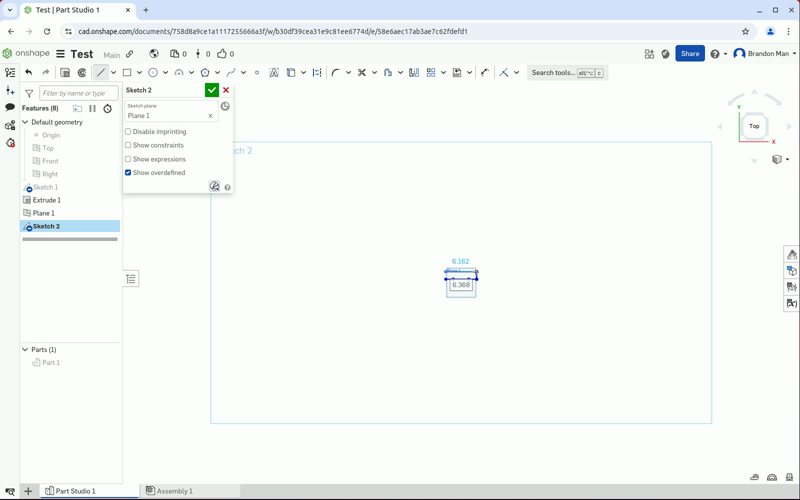
mouse_move(445, 279)
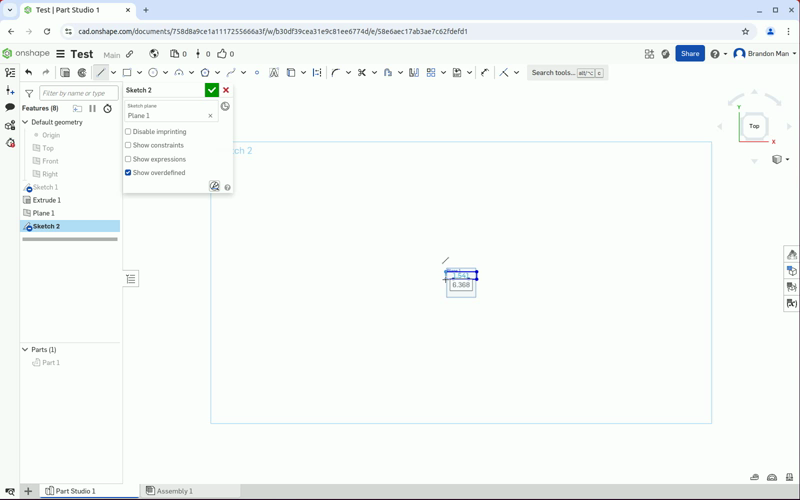
key_up(shift)
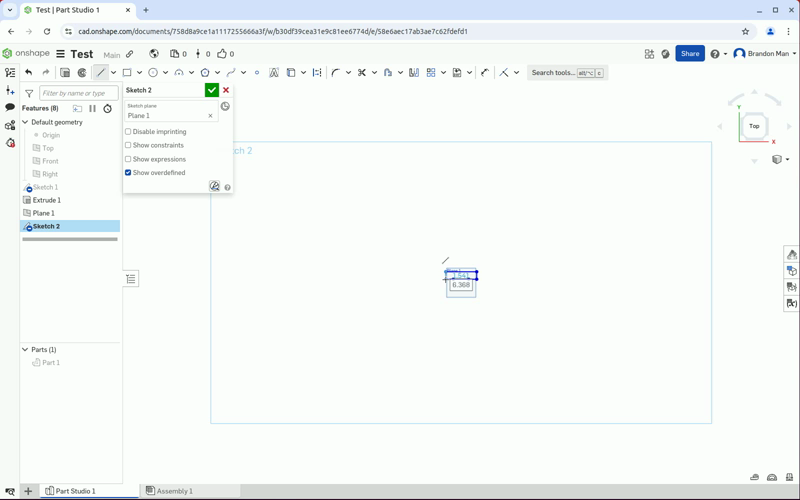
click(445, 279)
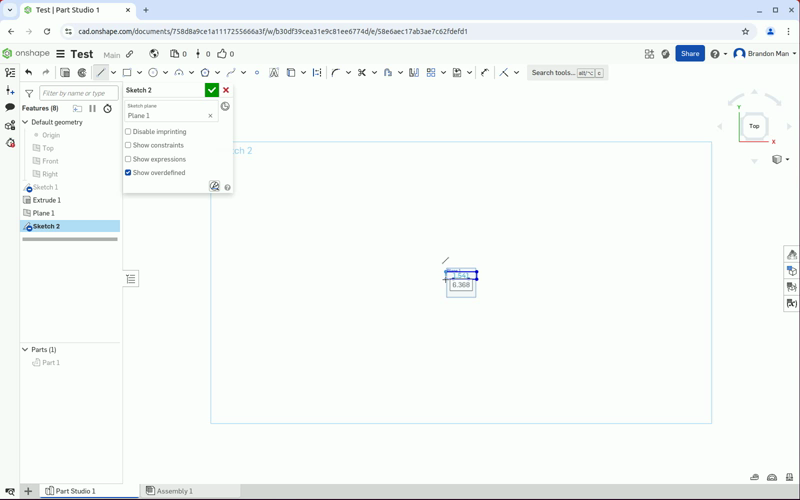
key(esc)
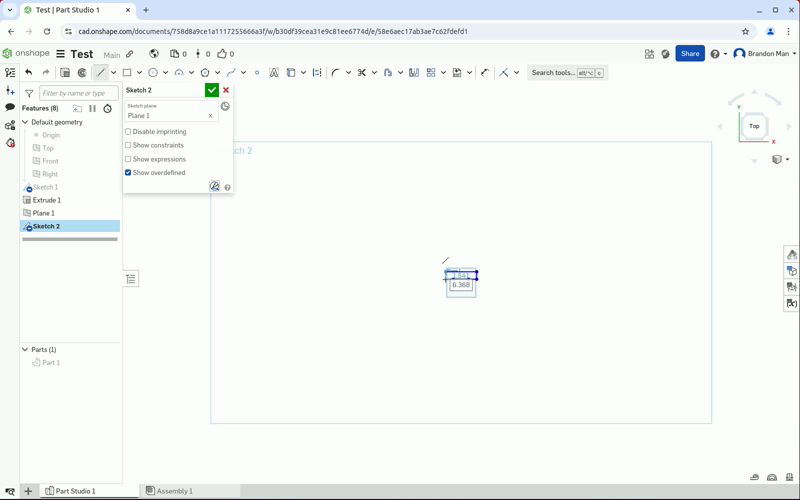
mouse_move(450, 276)
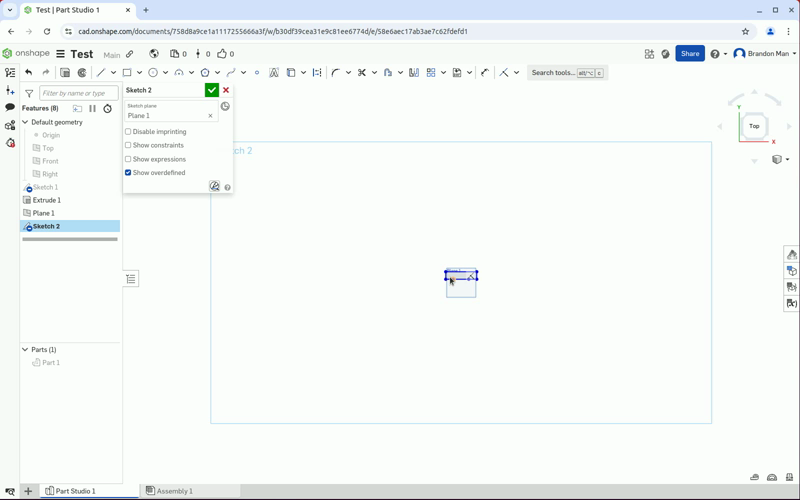
scroll(6)
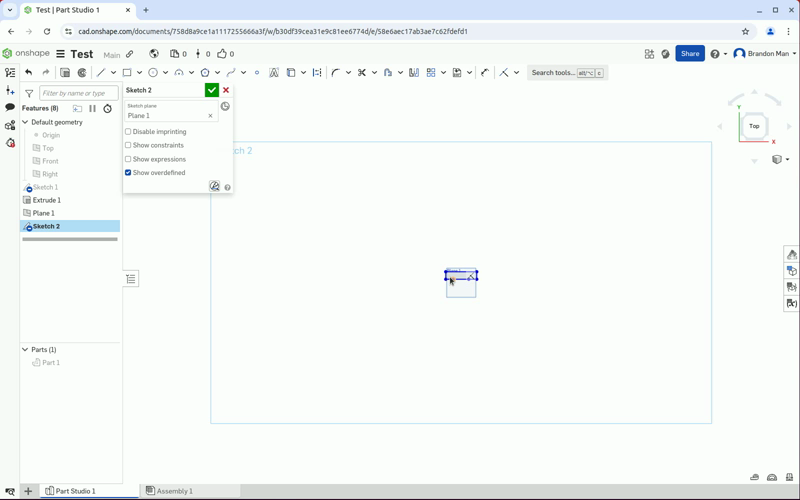
scroll(6)
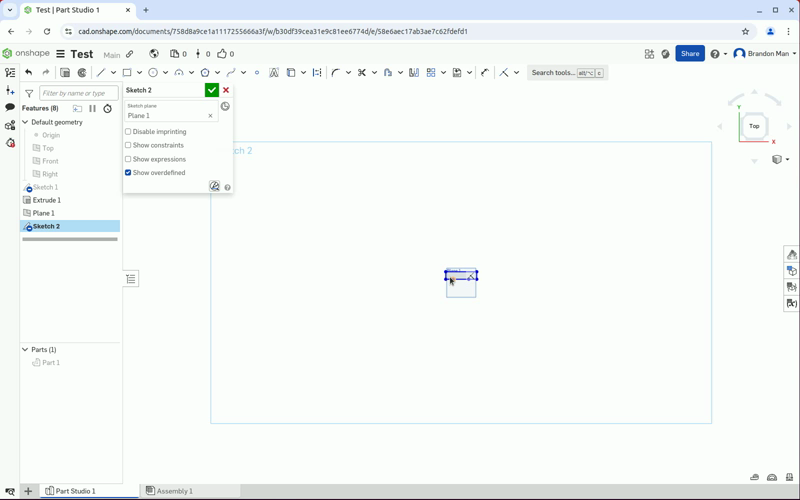
scroll(6)
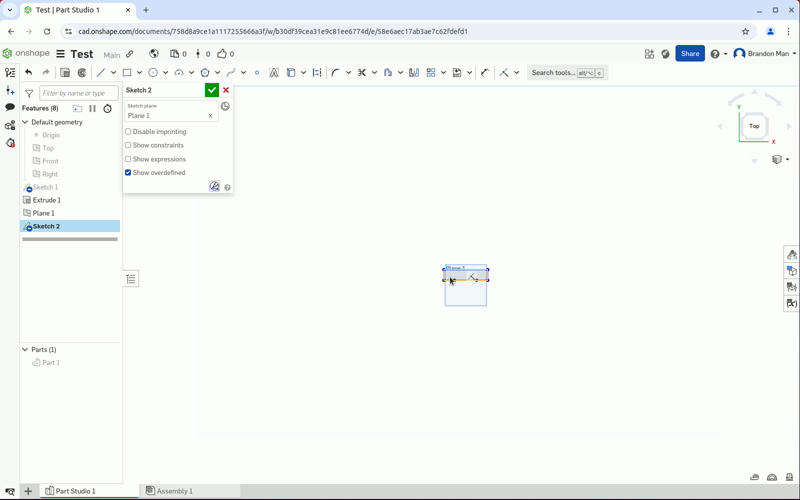
scroll(6)
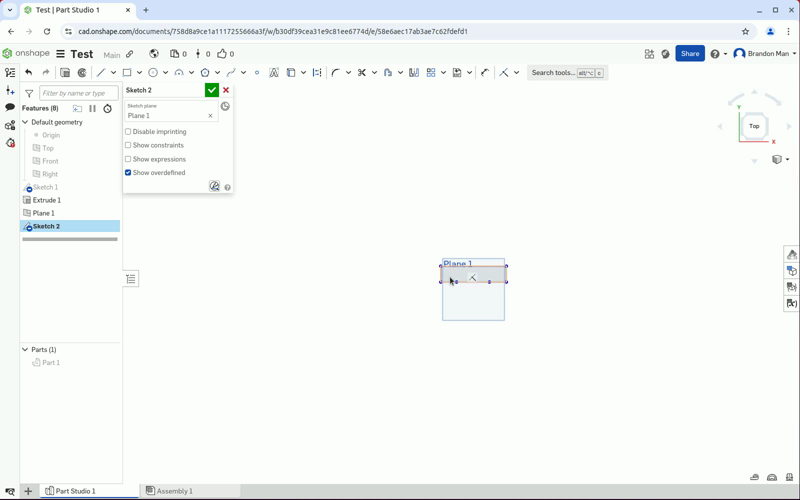
scroll(6)
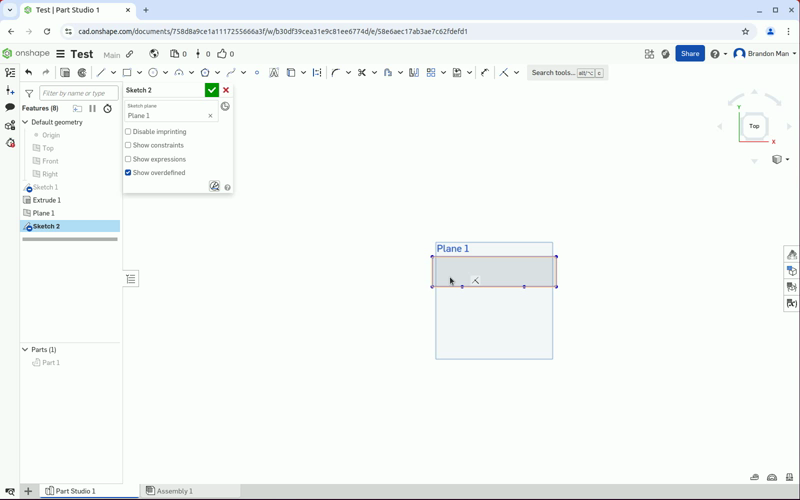
scroll(6)
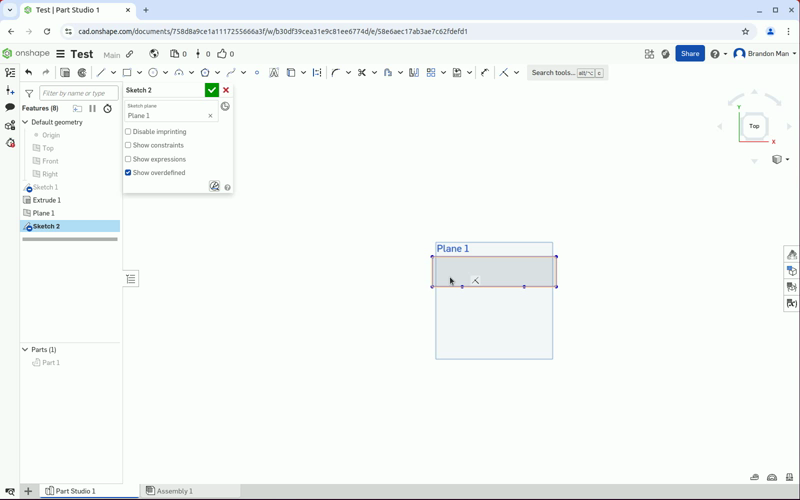
scroll(6)
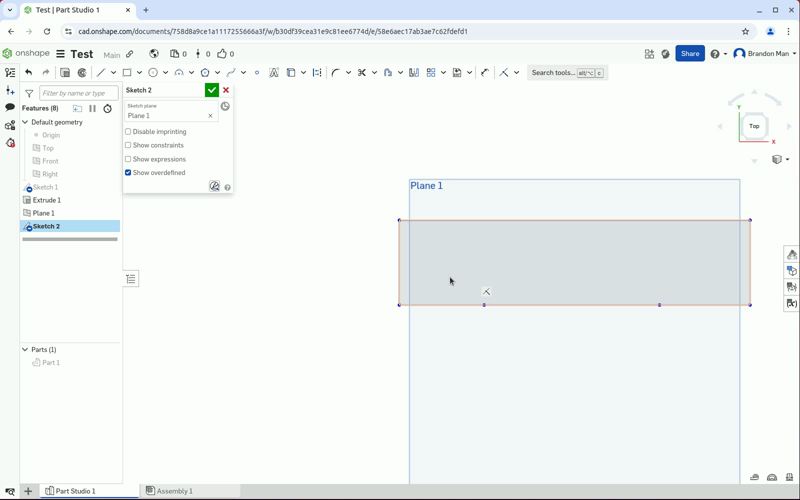
click(450, 276)
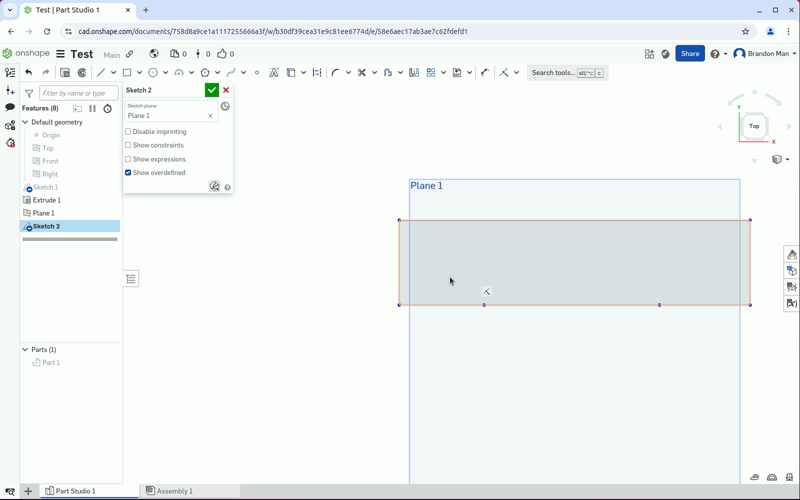
scroll(-6)
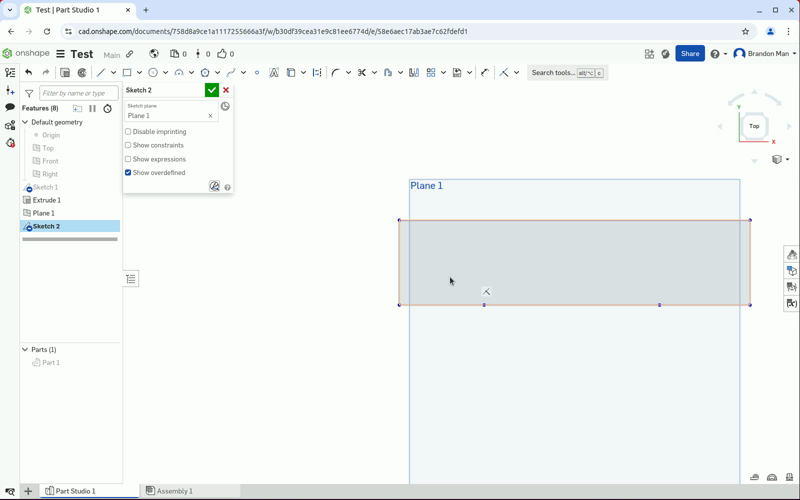
scroll(-6)
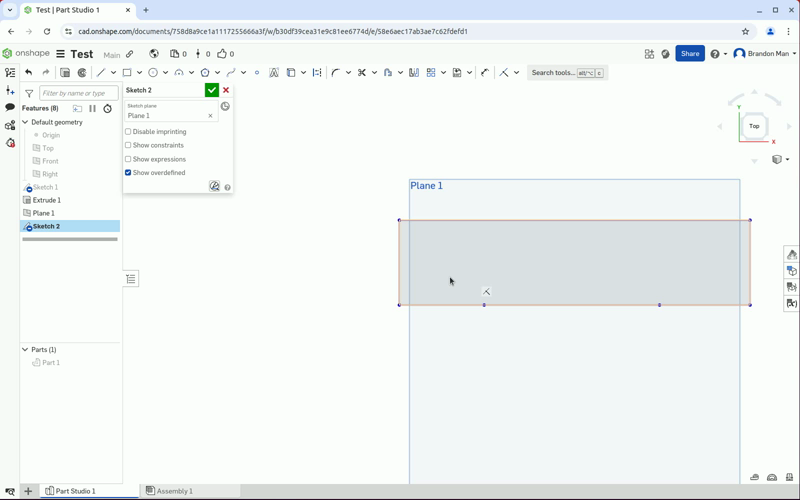
scroll(-6)
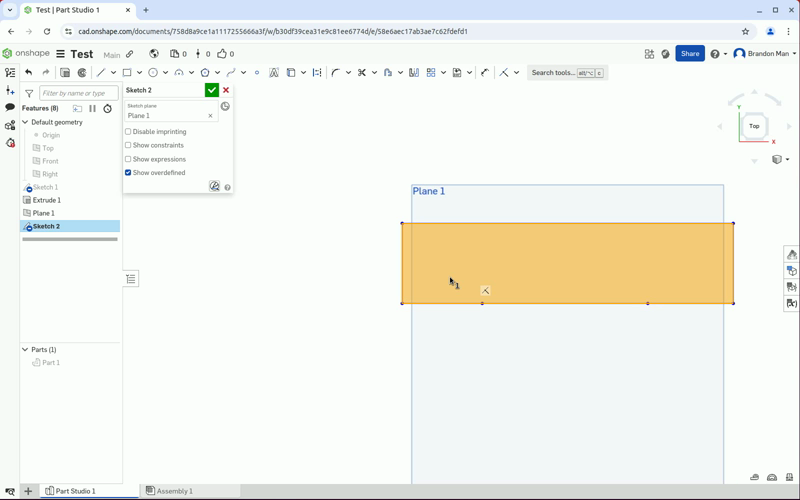
scroll(-6)
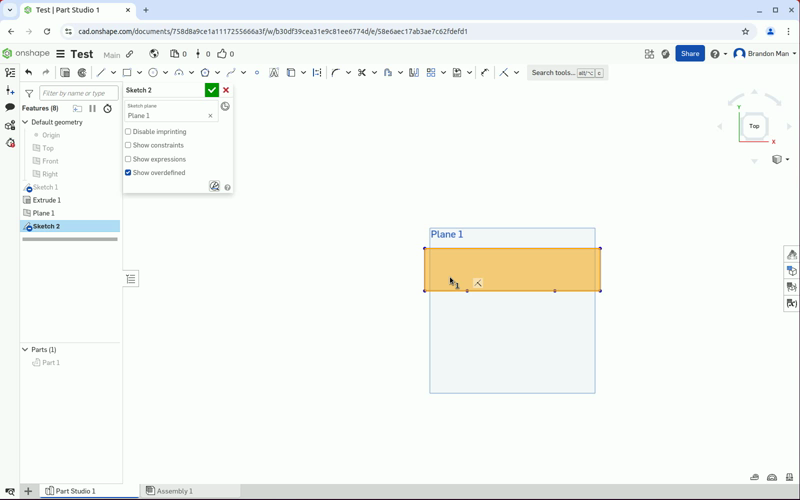
scroll(-6)
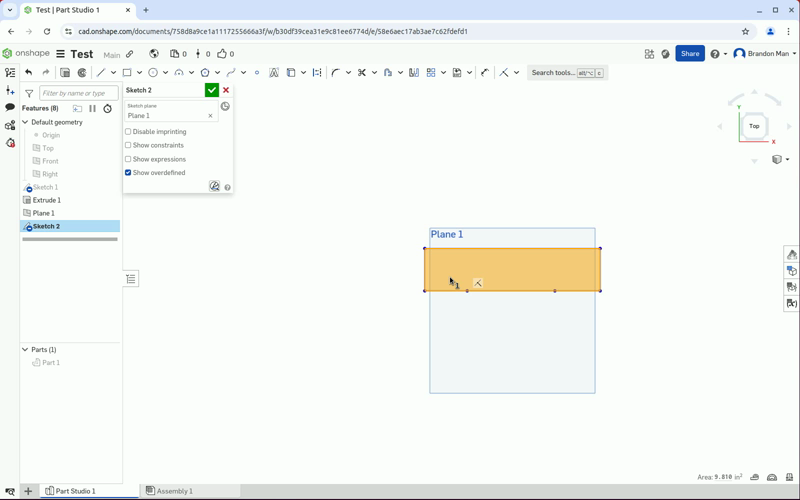
scroll(-6)
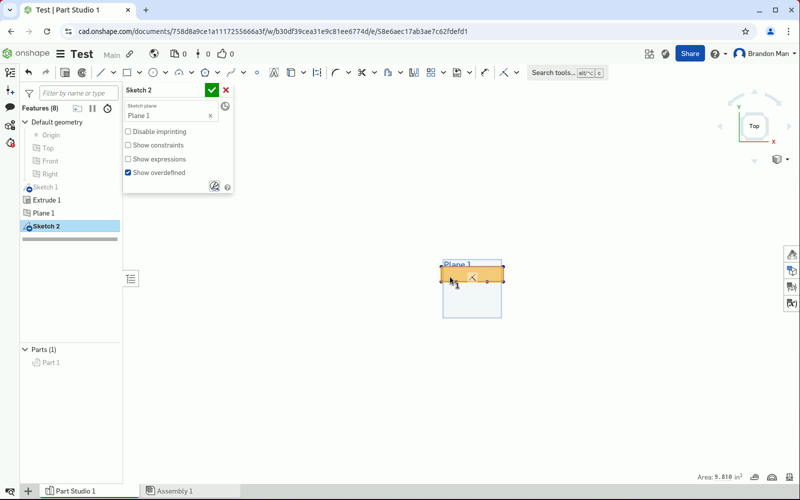
scroll(-6)
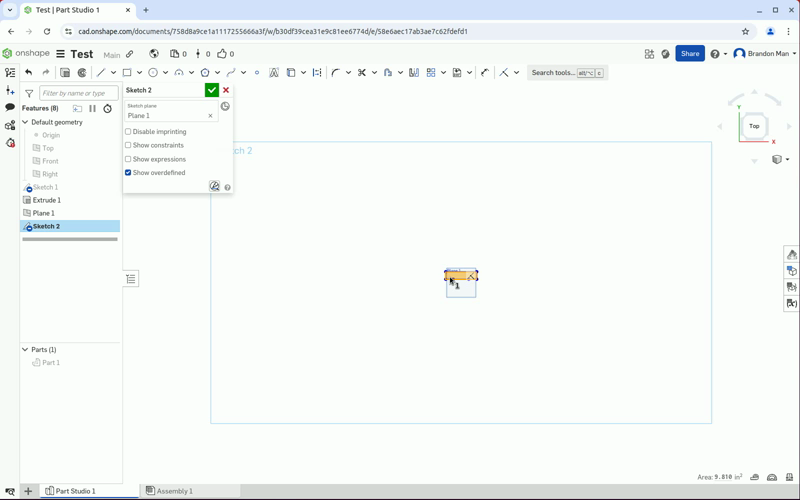
mouse_move(73, 352)
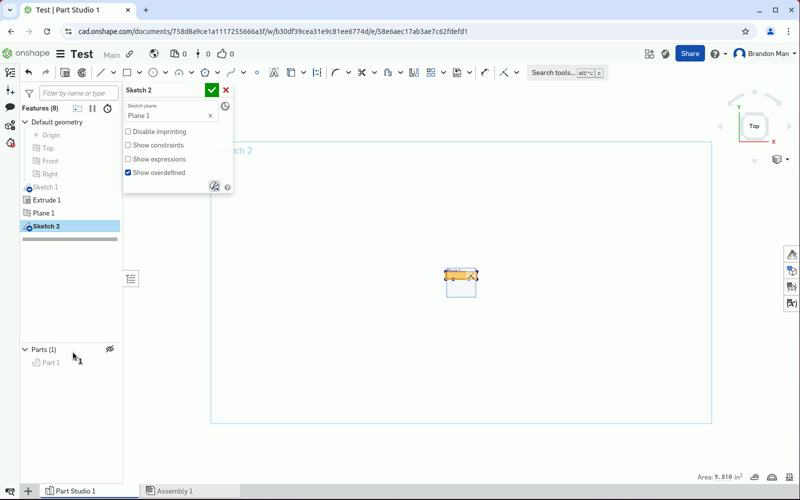
key(shift+y)
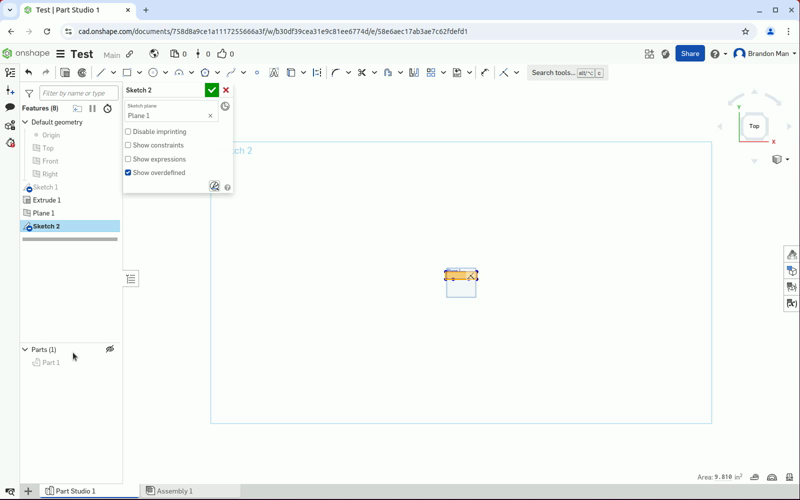
key(shift+e)
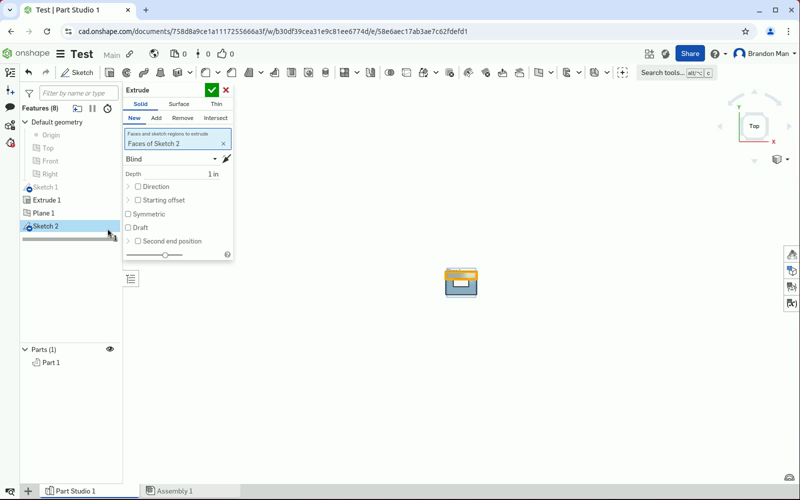
mouse_move(143, 106)
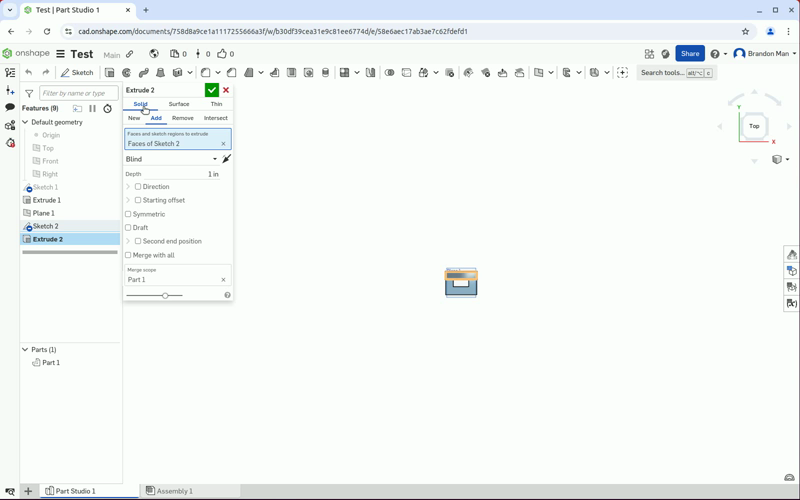
click(143, 106)
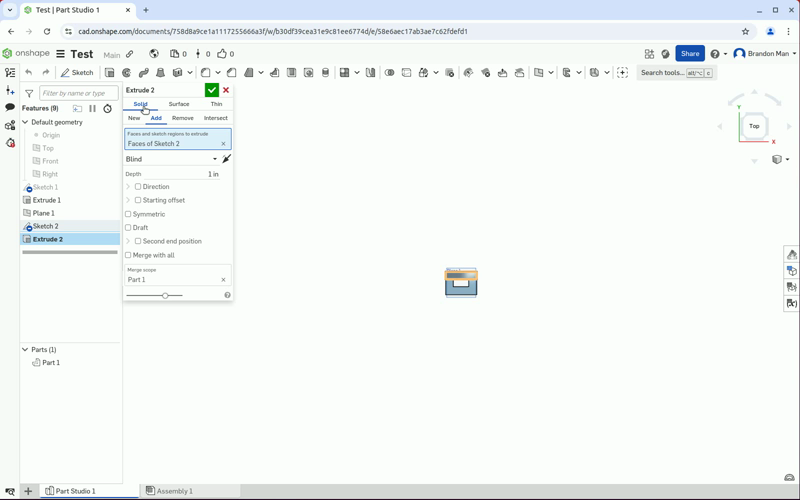
mouse_move(137, 120)
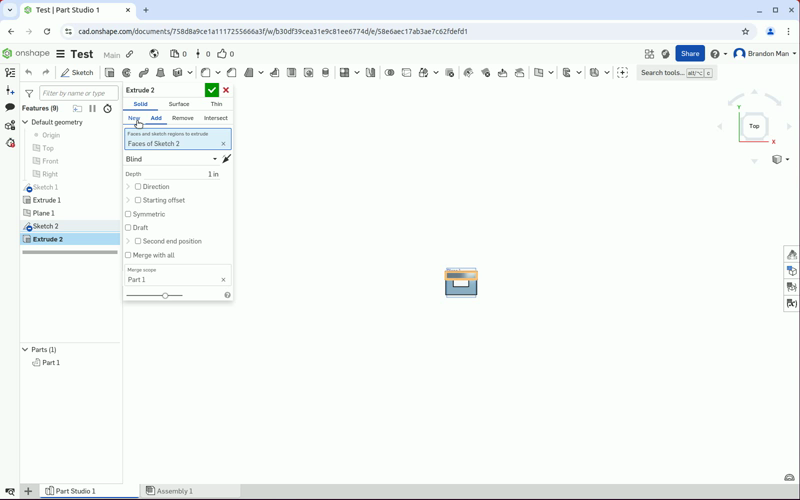
click(137, 120)
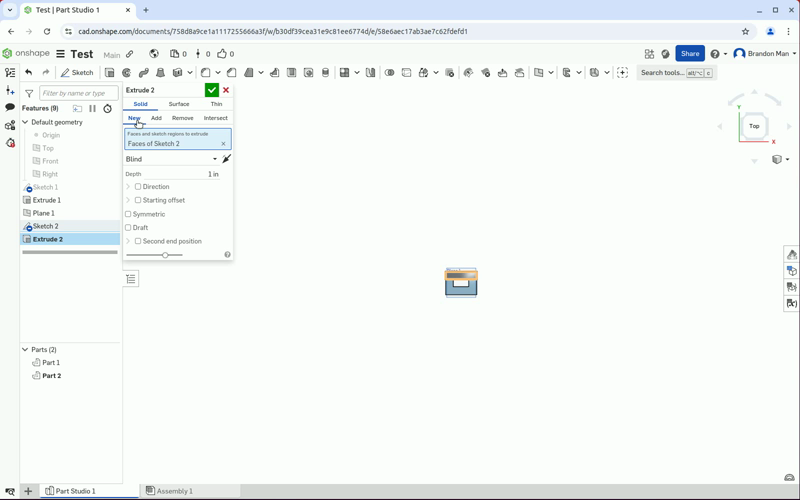
key(tab, 4)
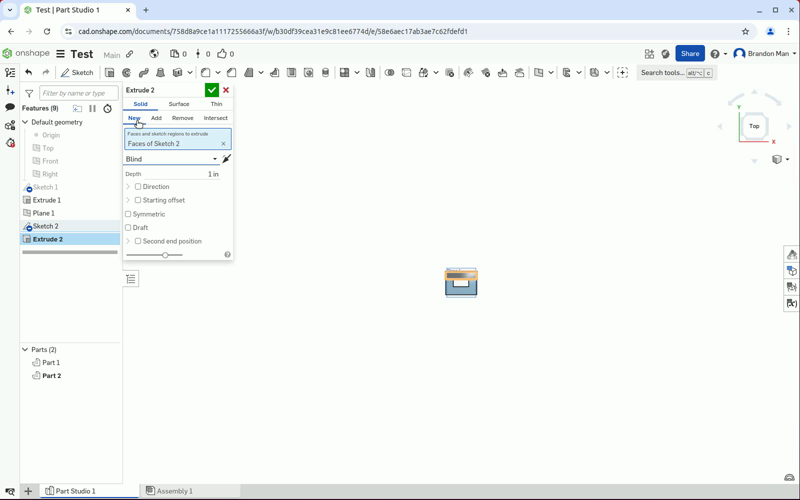
text(11.554)
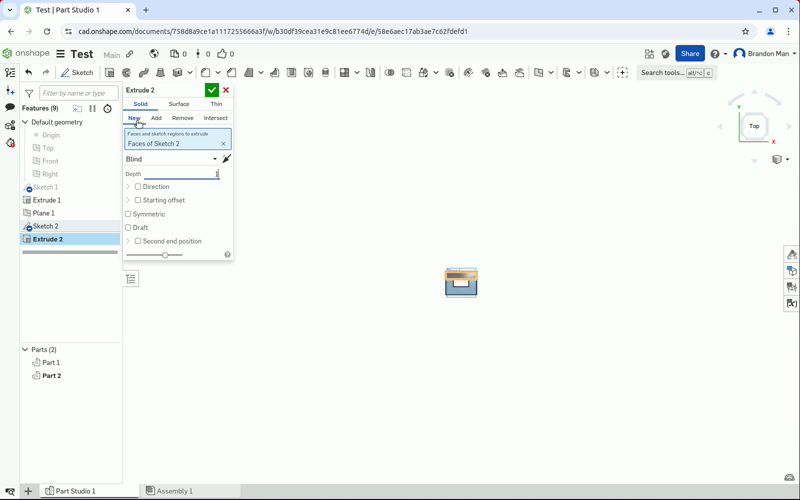
key(enter)
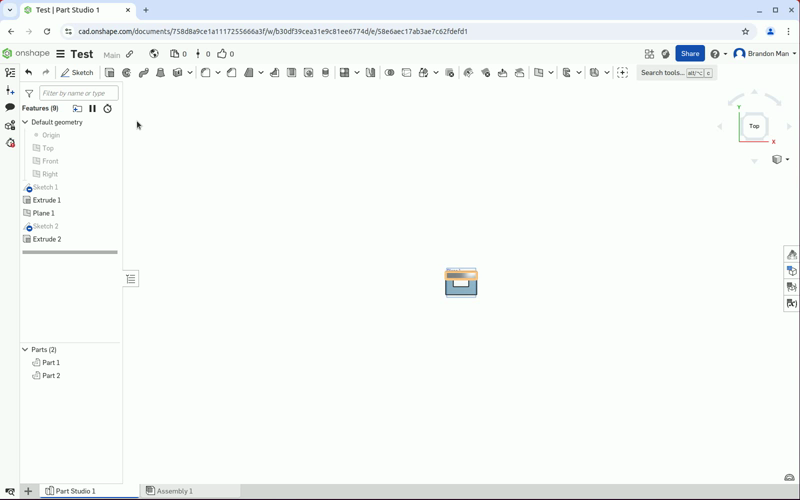
key(shift+h)
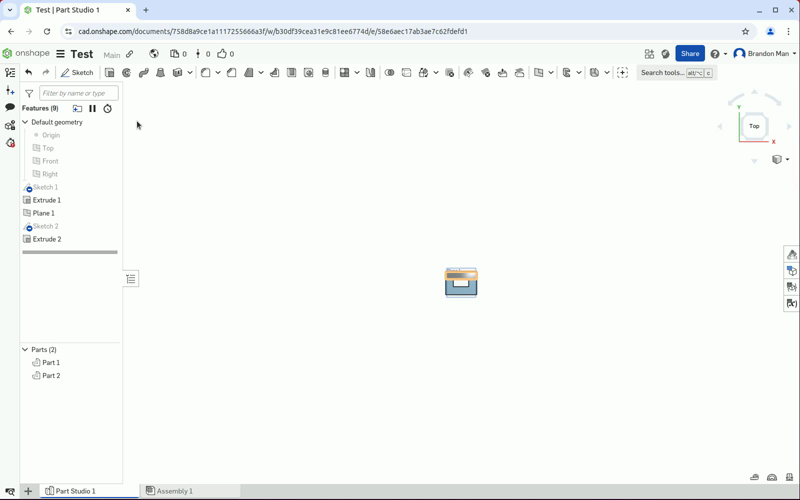
key(shift+h)
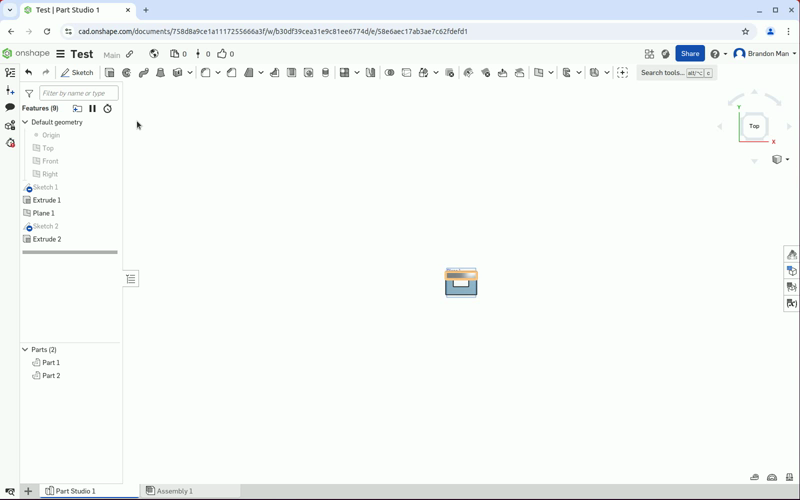
key(shift+7)
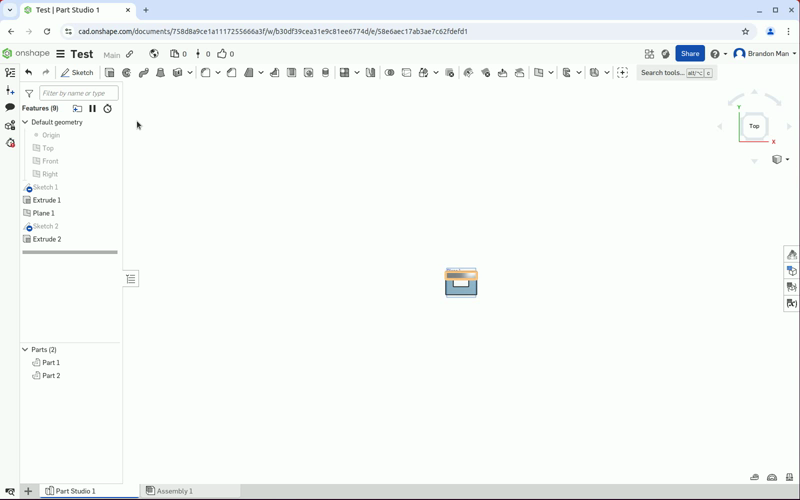
key(up, 3)
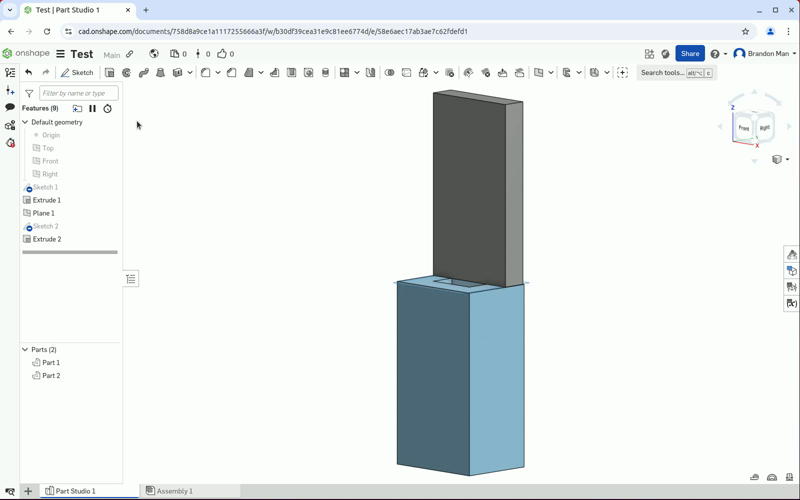
key(left, 3)
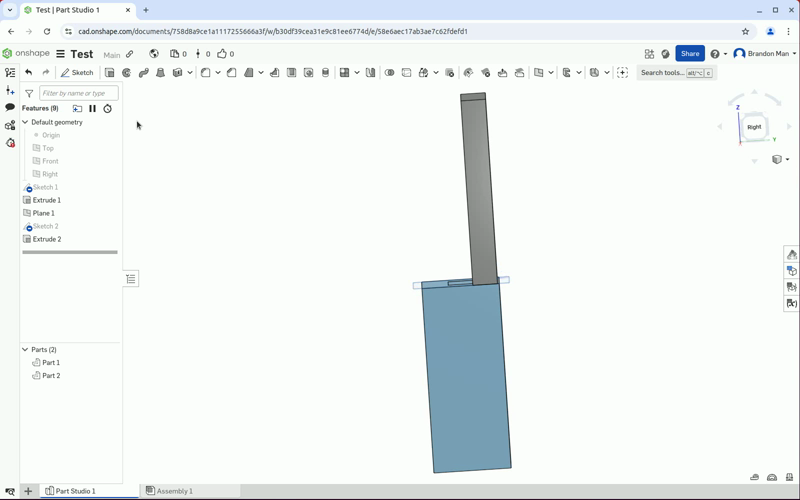
key(right, 3)
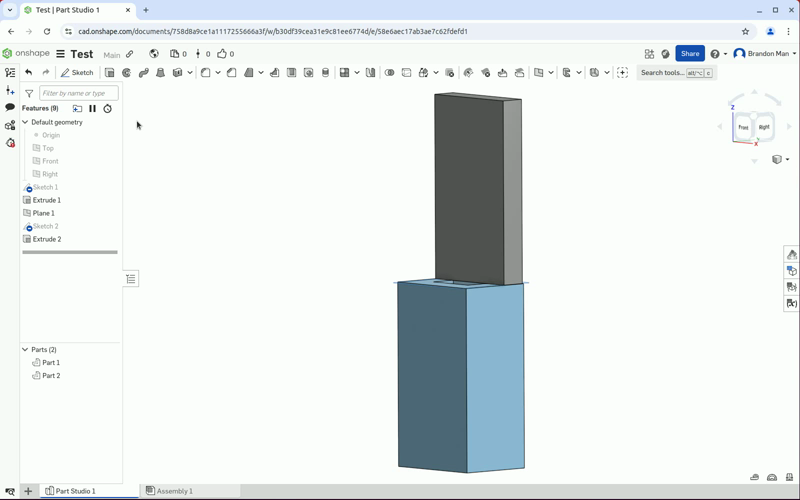
key(down, 3)
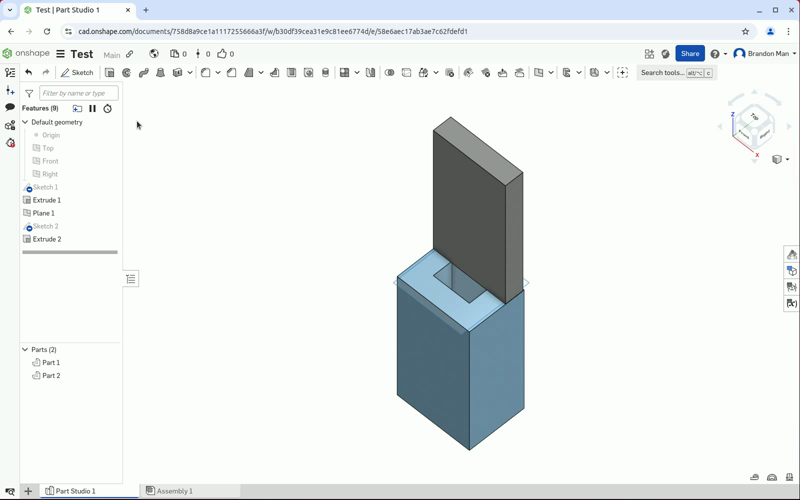
mouse_move(73, 189)
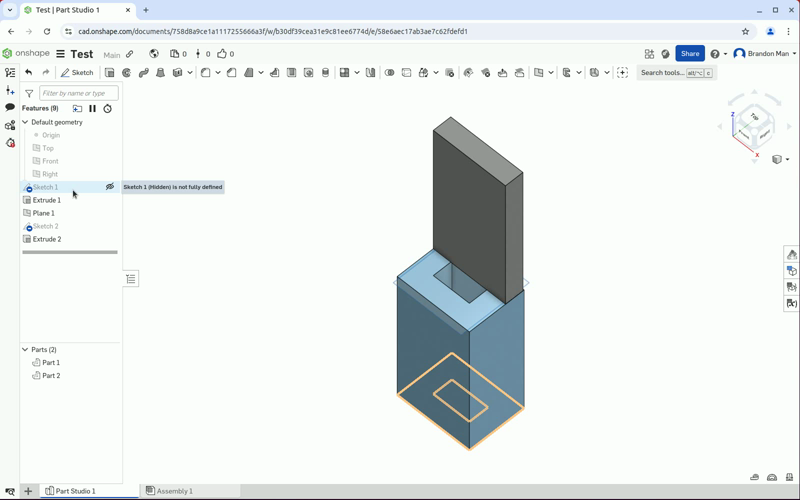
click(73, 189)